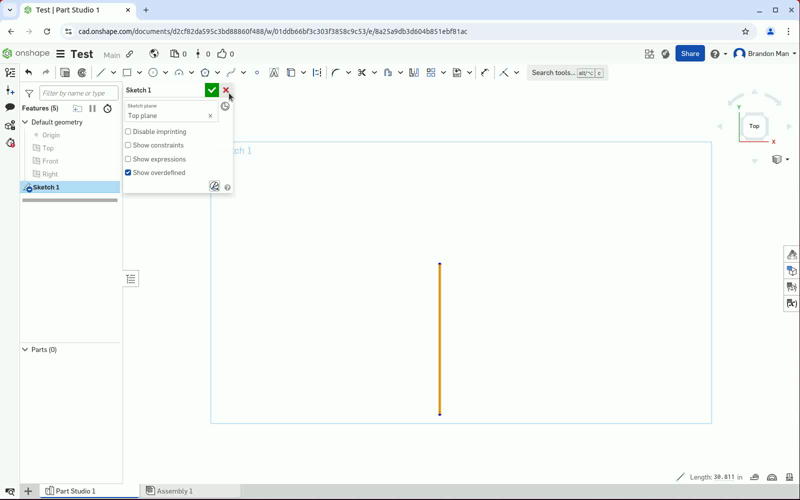
key(shift+h)
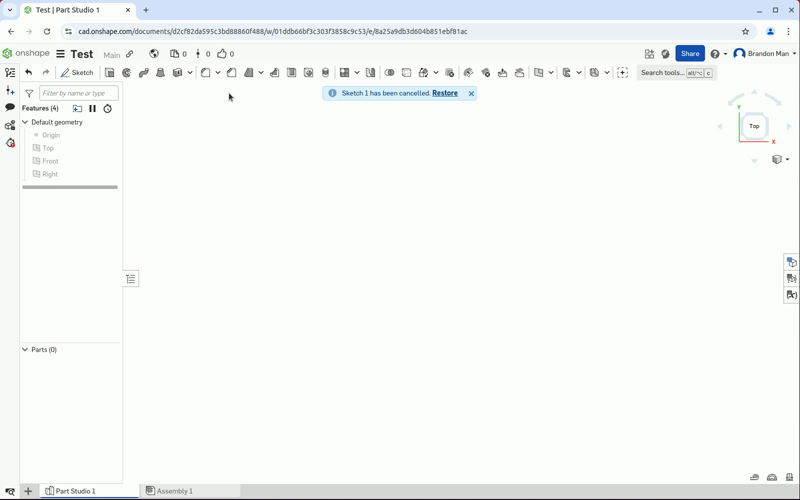
mouse_move(73, 352)
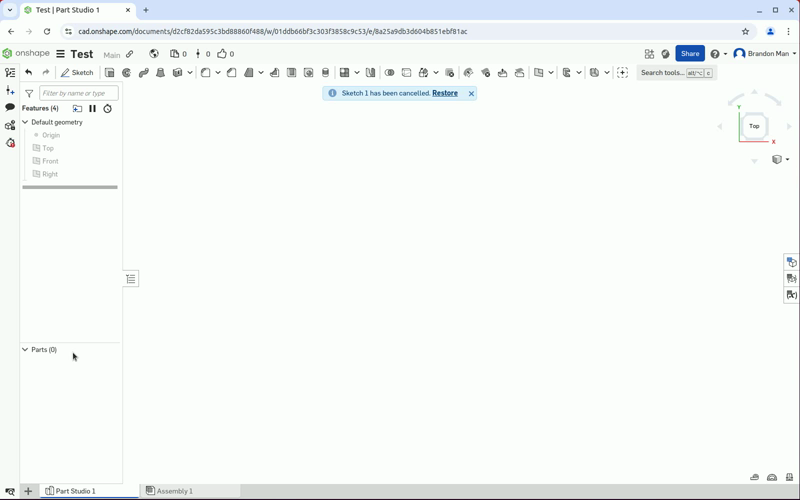
key(y)
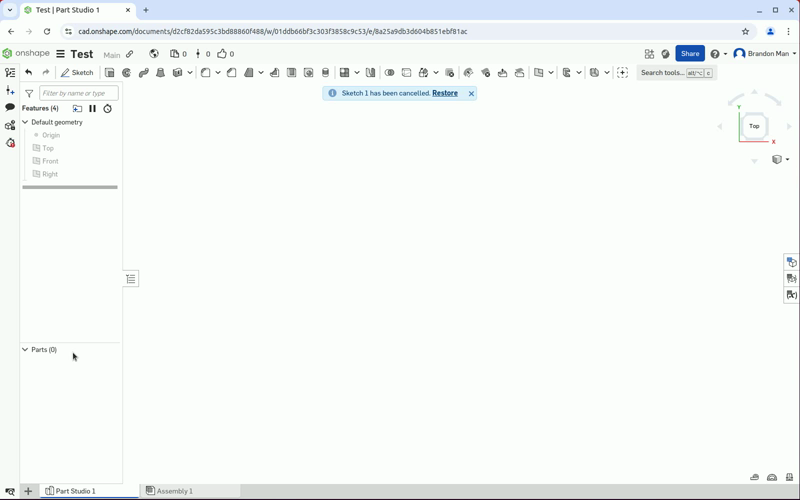
key(shift+p)
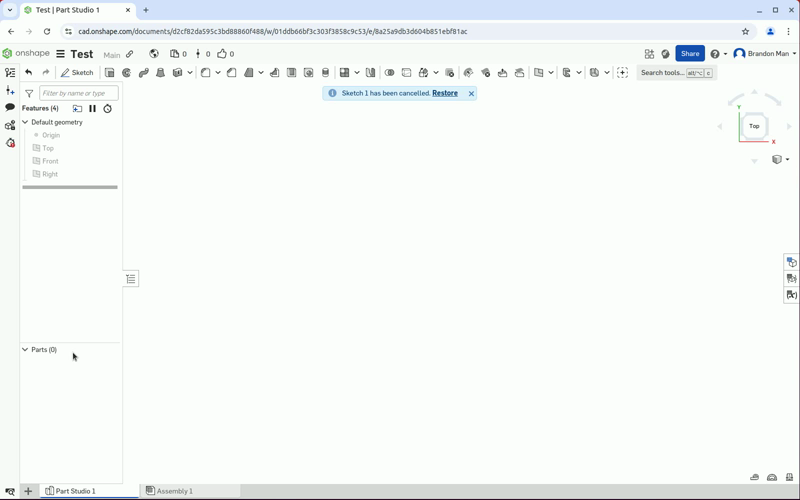
key(space)
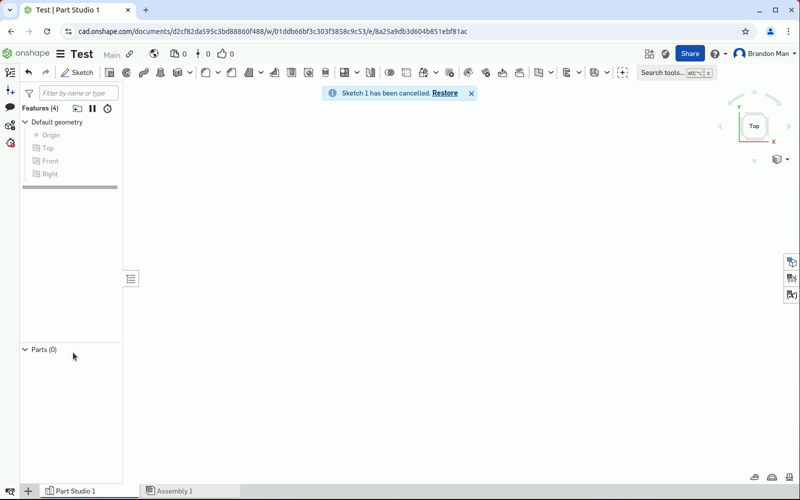
key_down(shift)
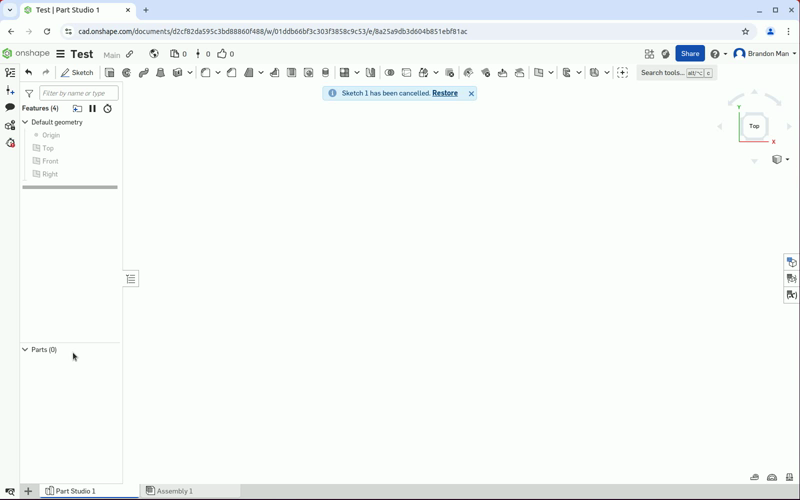
key(up)
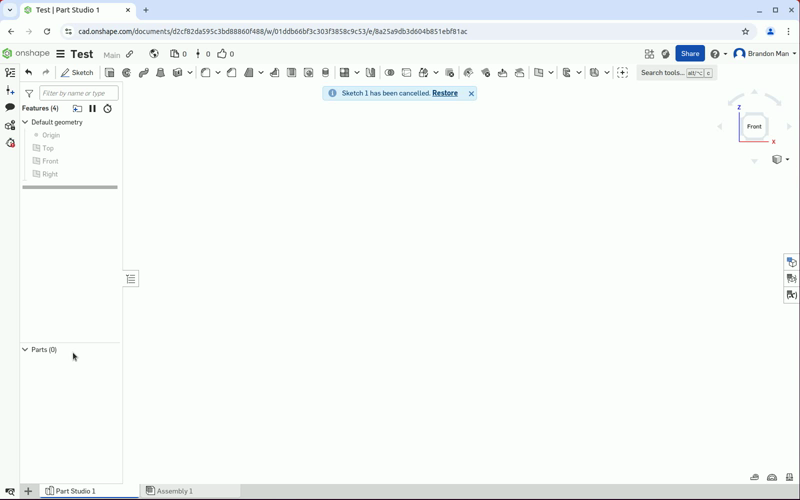
key_up(shift)
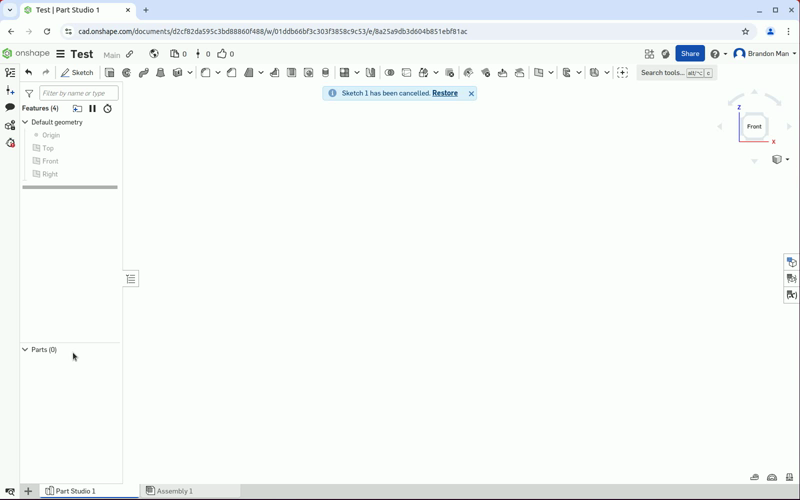
mouse_move(73, 352)
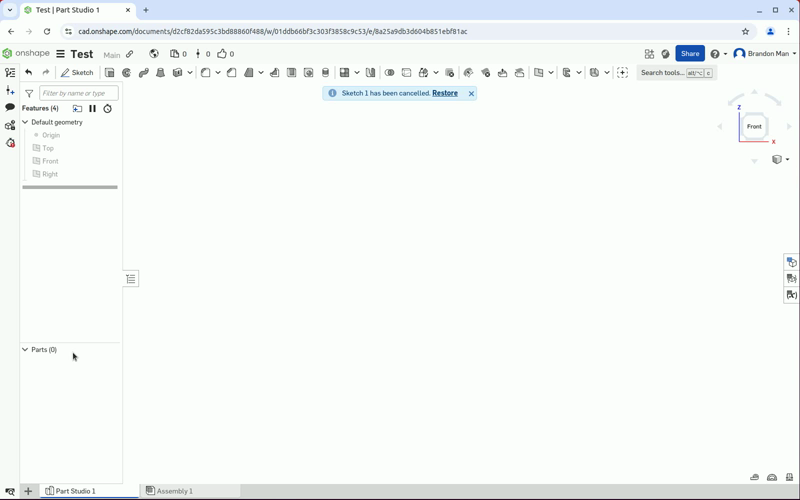
key(shift+y)
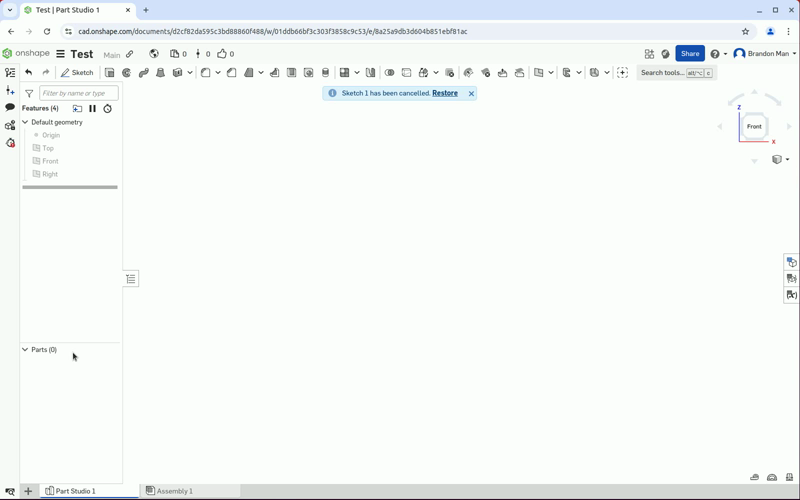
key(shift+s)
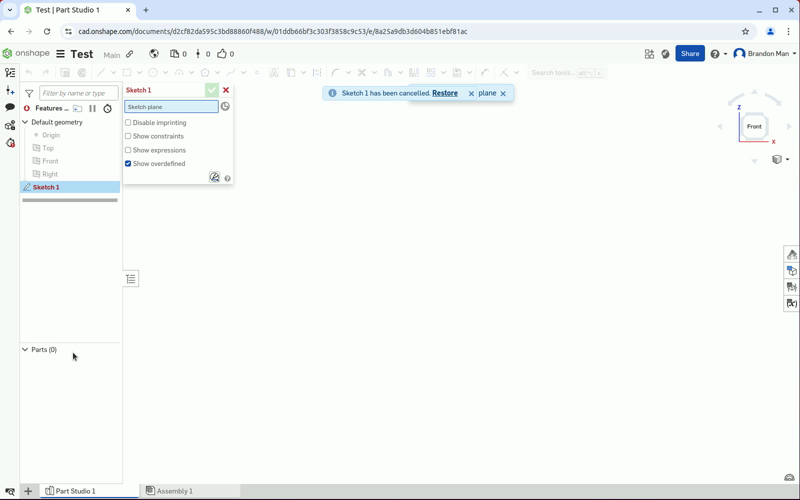
mouse_move(73, 163)
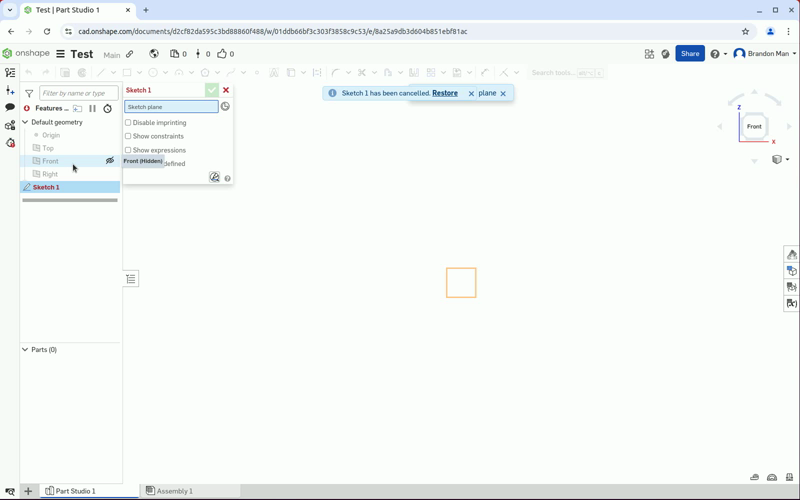
click(73, 163)
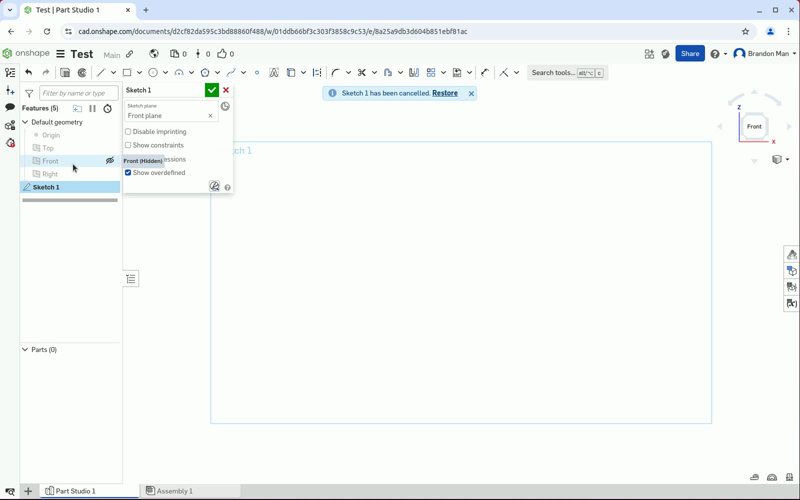
mouse_move(73, 352)
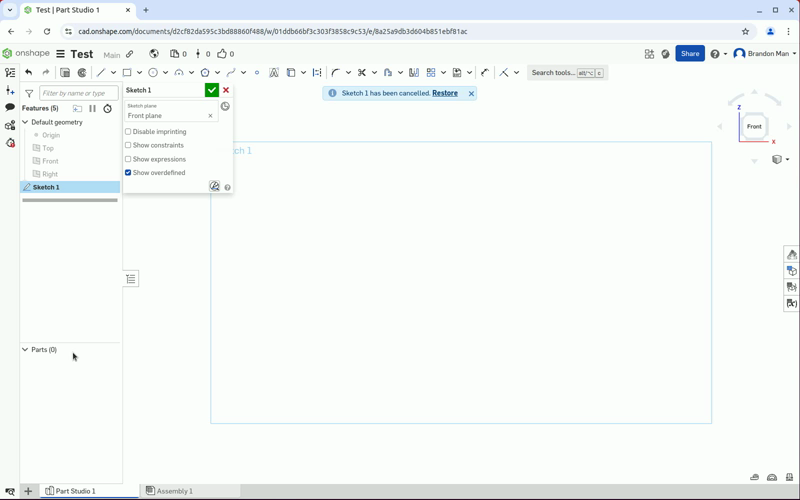
key(y)
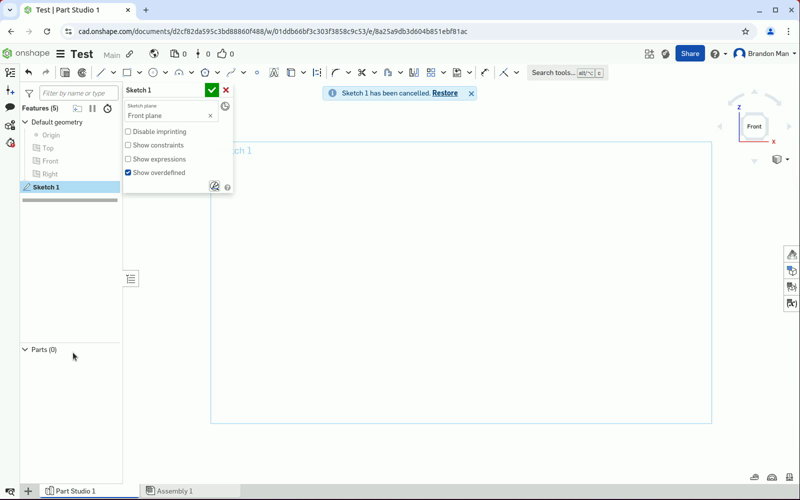
key(l)
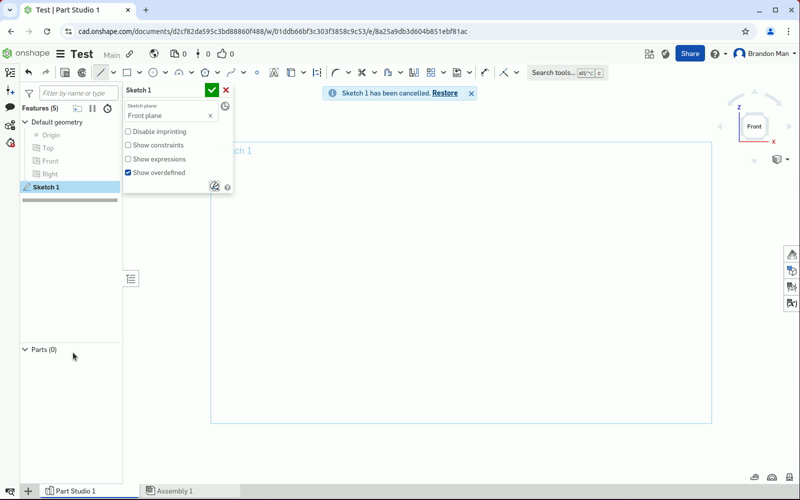
key_down(shift)
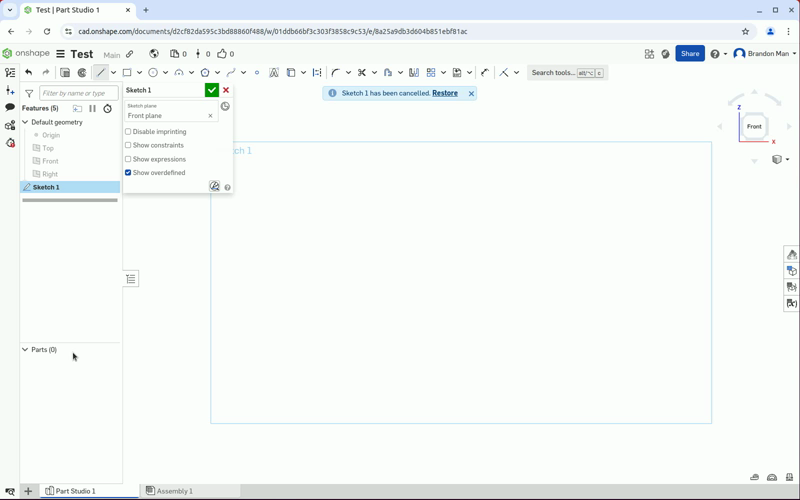
mouse_move(348, 357)
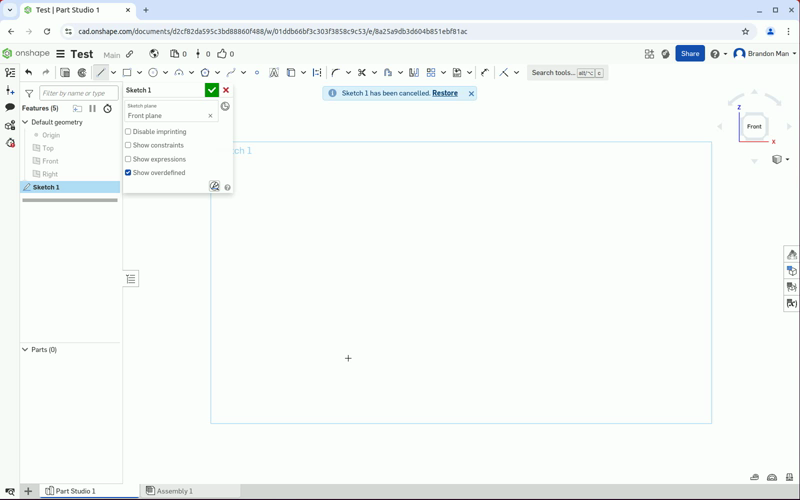
click(348, 357)
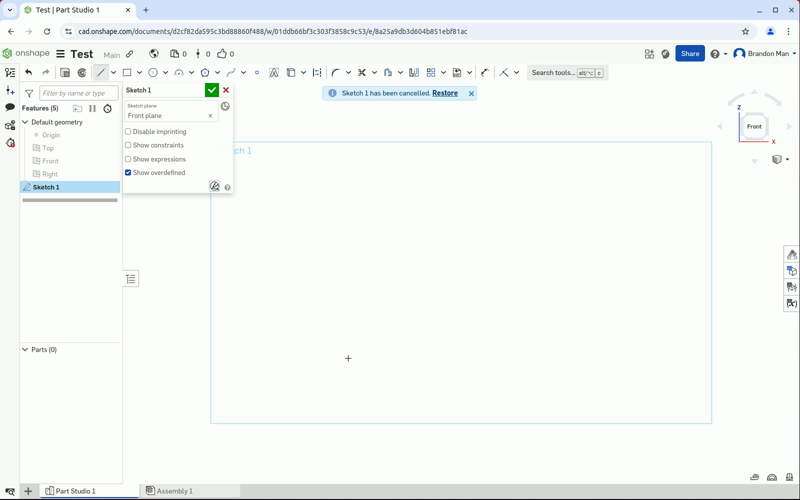
key_up(shift)
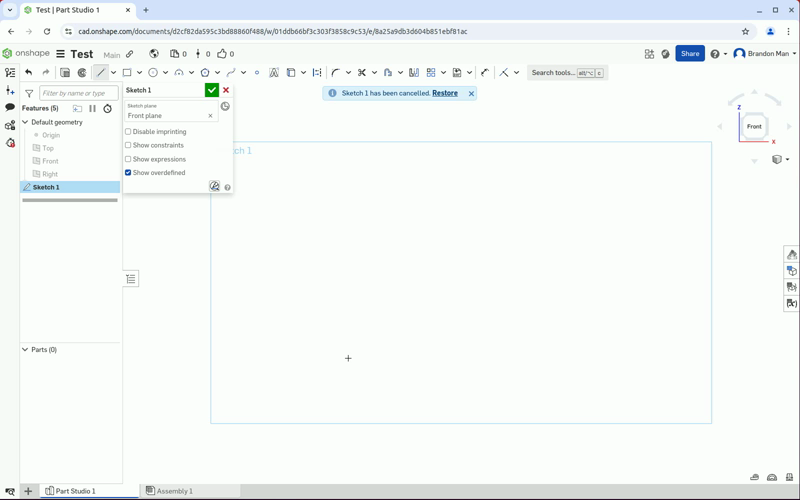
key_down(shift)
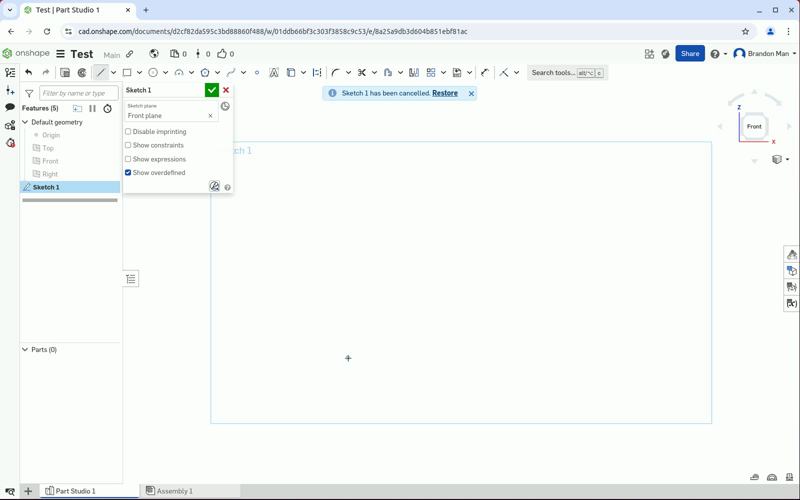
mouse_move(572, 357)
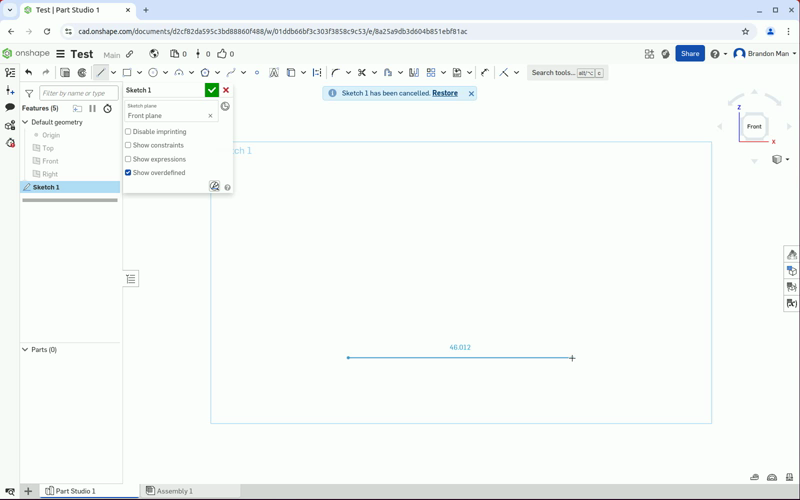
click(572, 357)
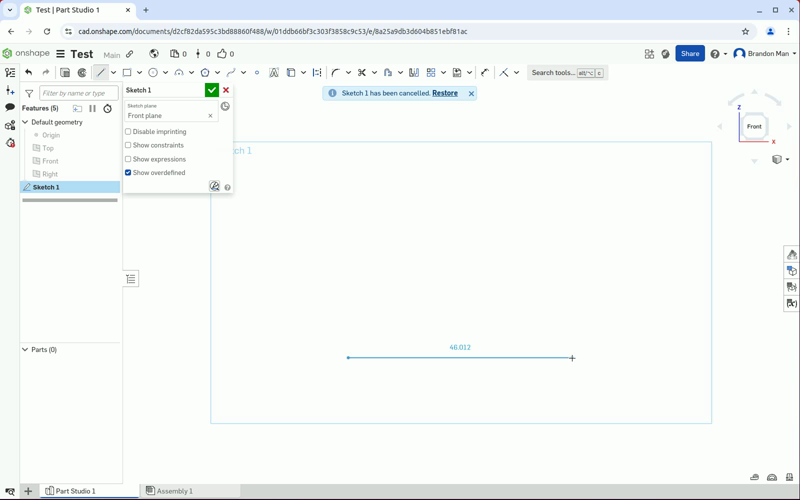
key_up(shift)
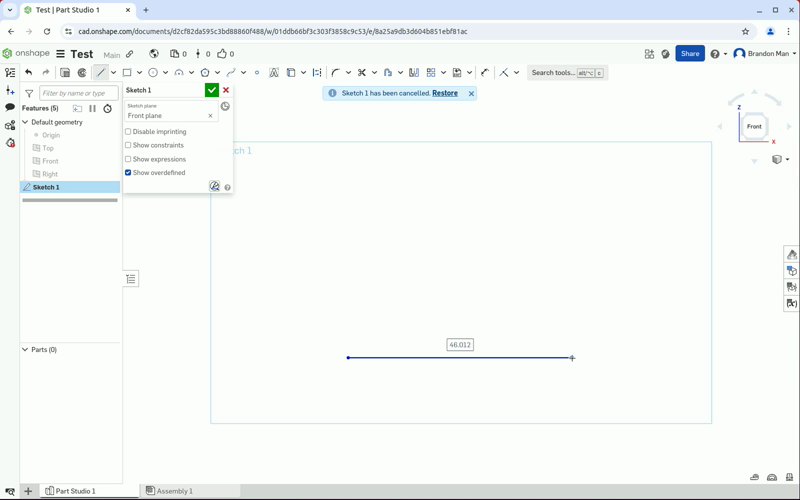
key_down(shift)
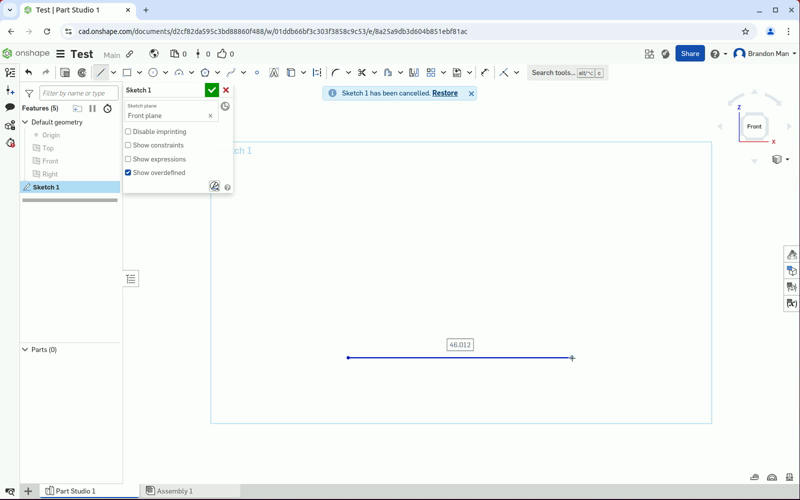
mouse_move(572, 209)
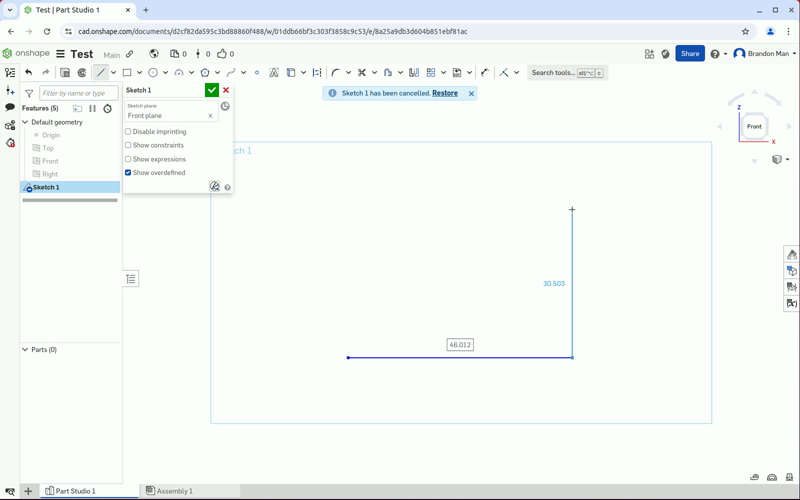
click(572, 209)
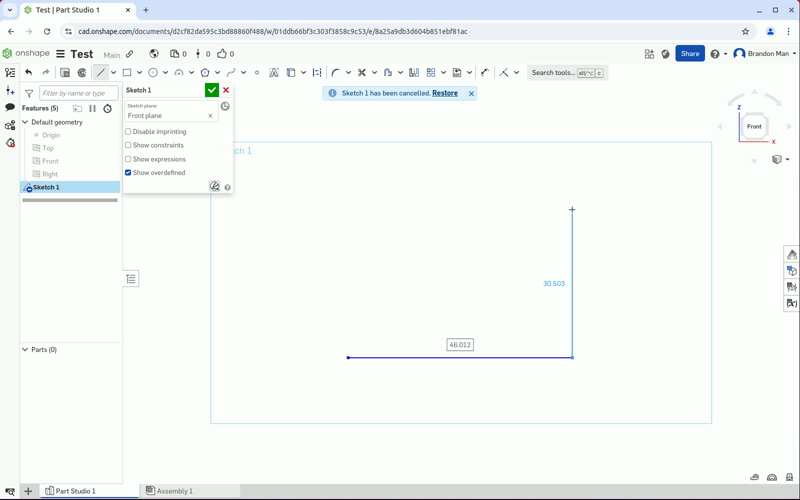
key_up(shift)
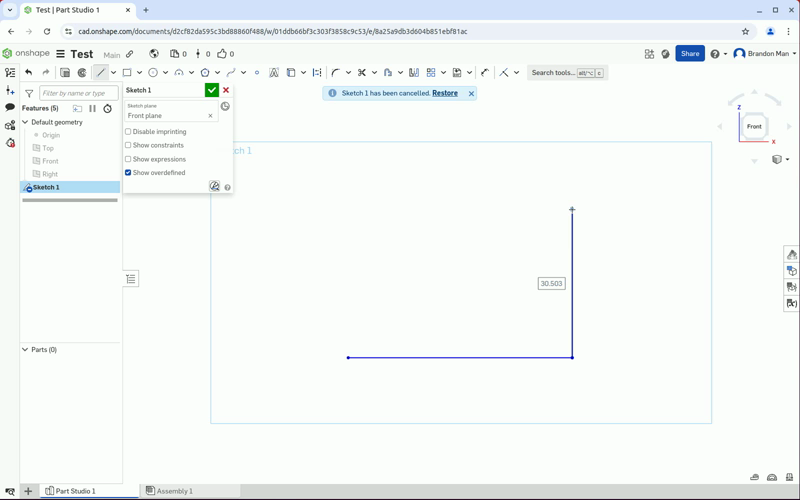
key_down(shift)
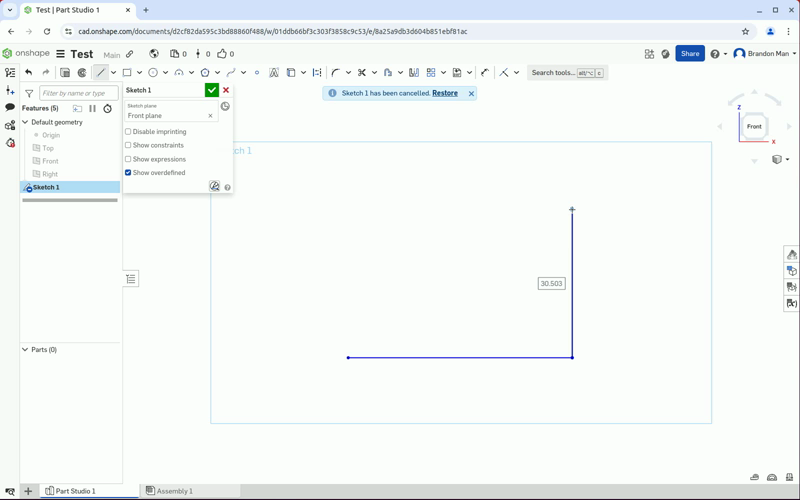
mouse_move(348, 209)
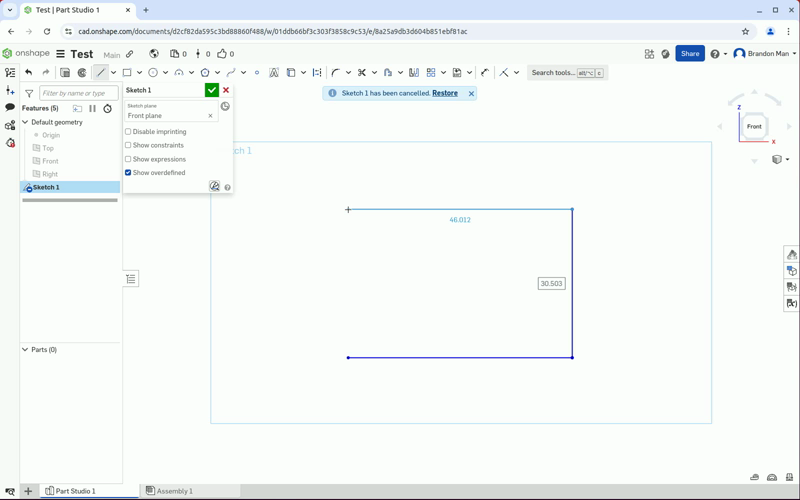
click(348, 209)
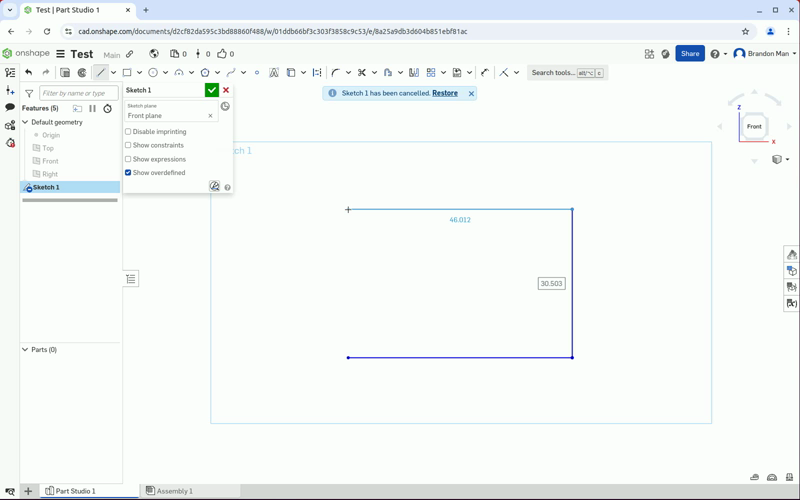
key_up(shift)
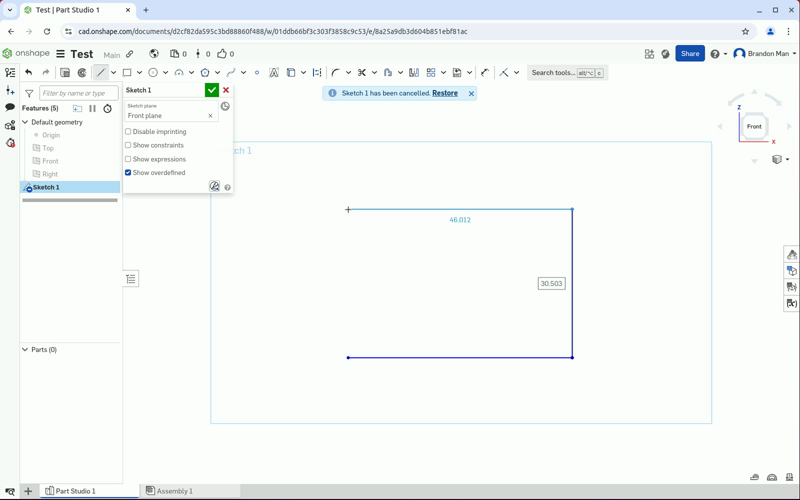
key_down(shift)
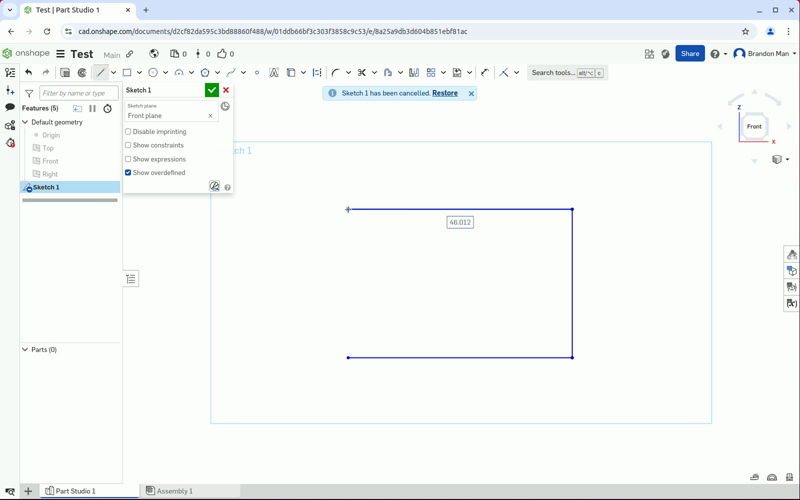
mouse_move(348, 357)
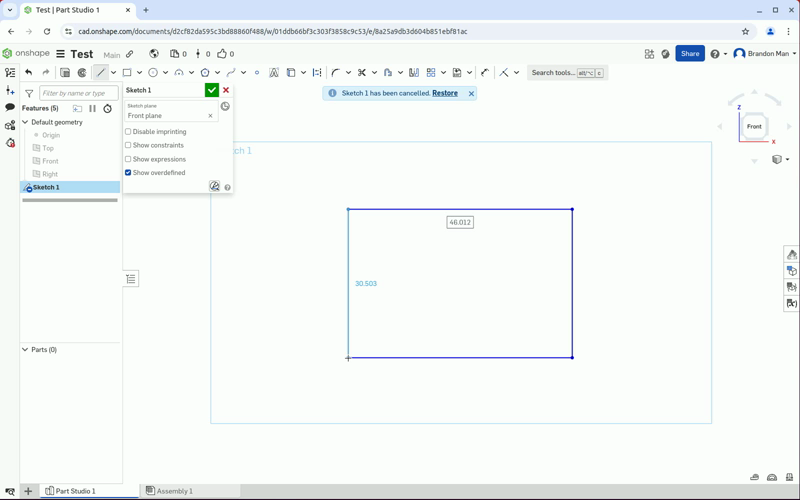
key_up(shift)
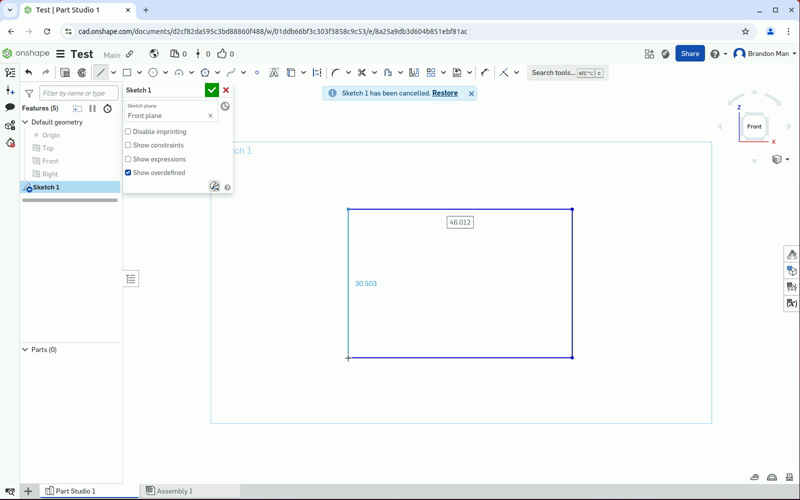
click(348, 357)
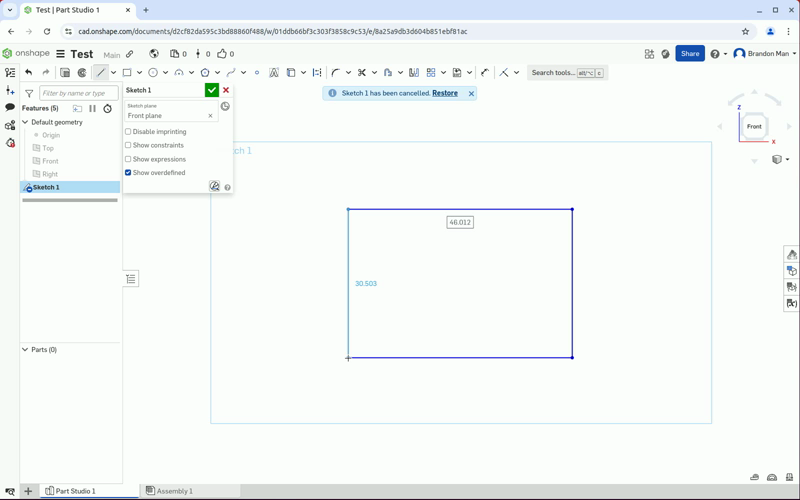
key(esc)
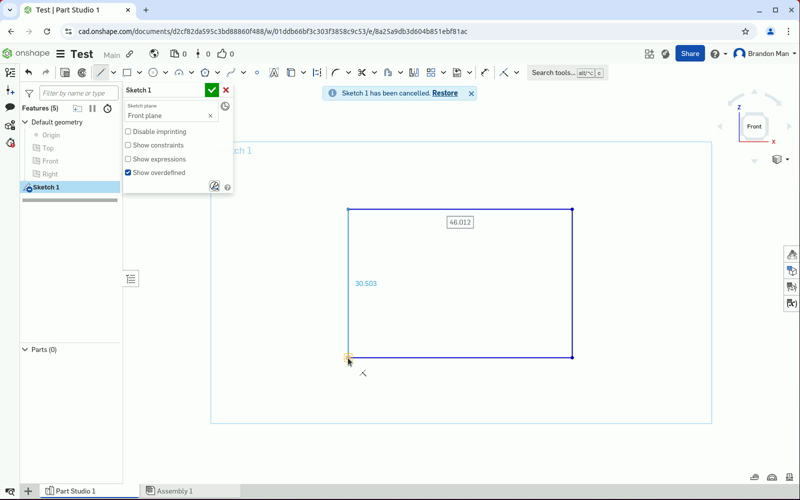
mouse_move(447, 278)
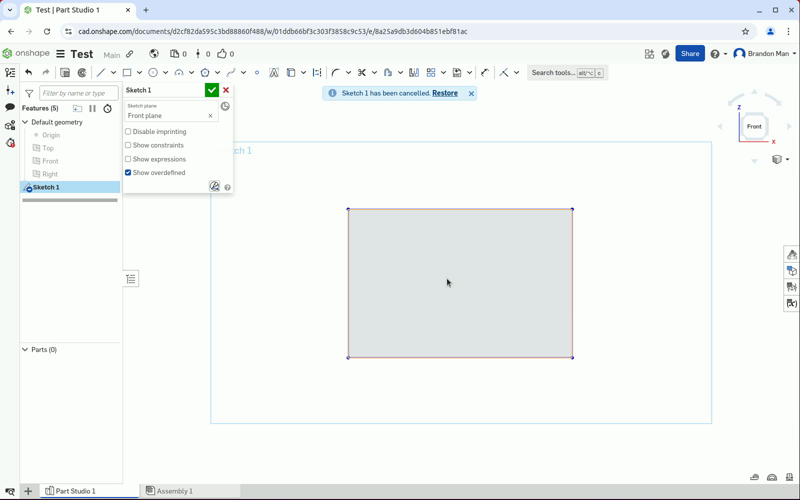
click(447, 278)
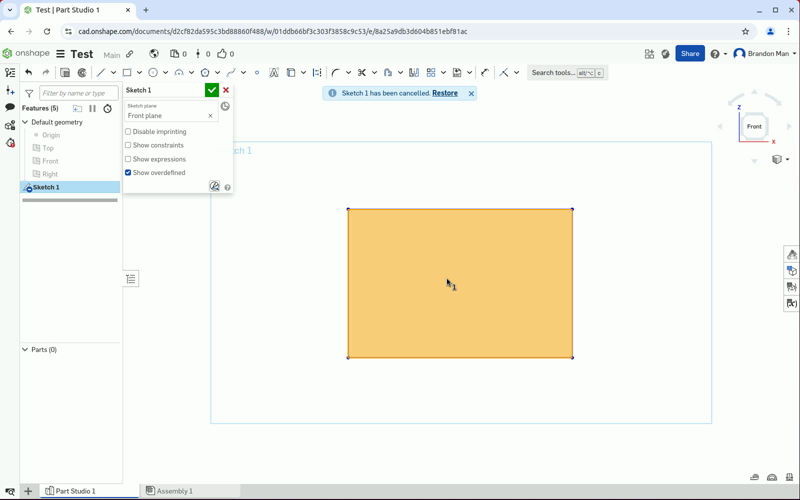
mouse_move(73, 352)
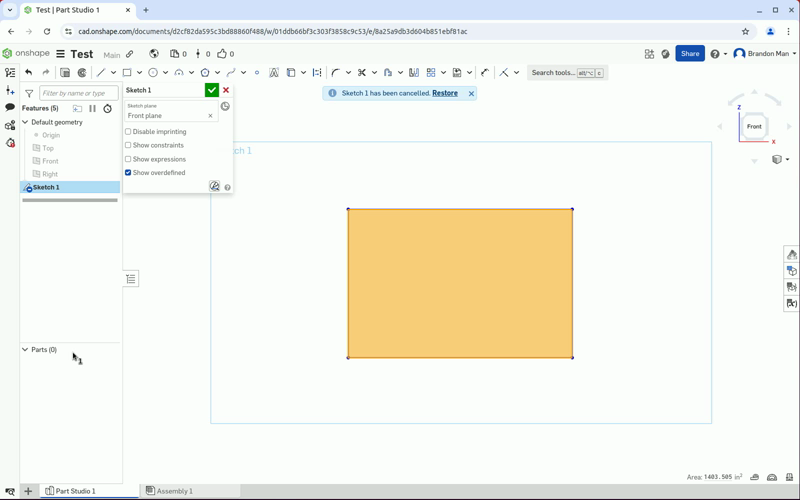
key(shift+y)
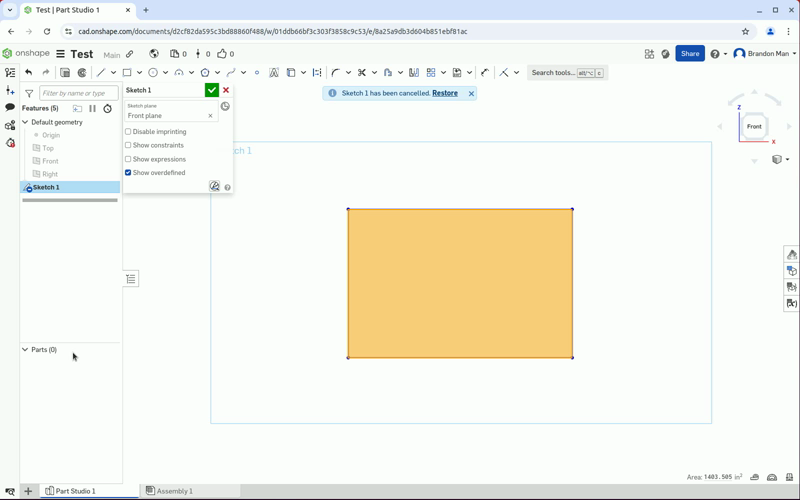
key(shift+e)
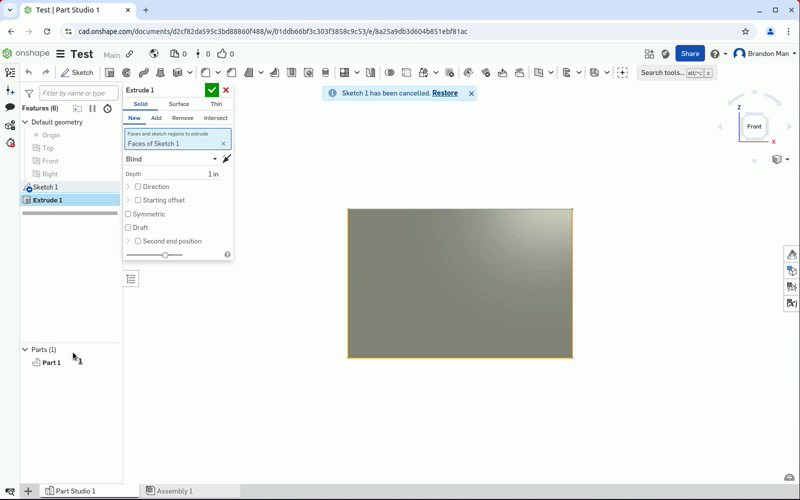
mouse_move(143, 106)
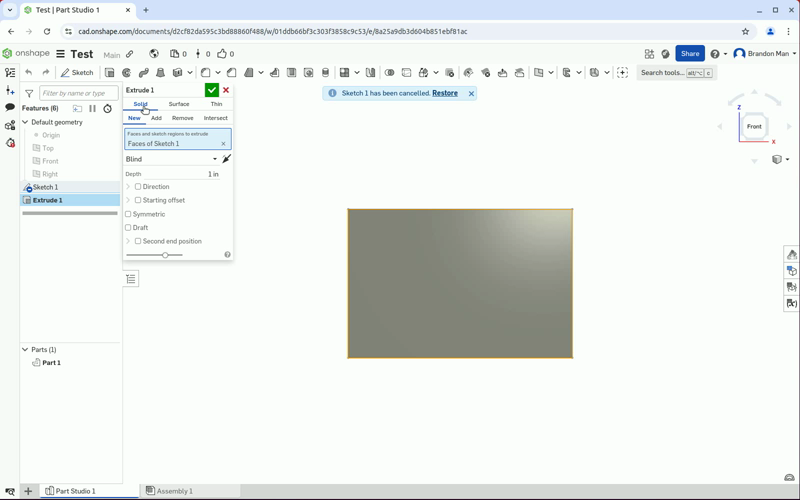
click(143, 106)
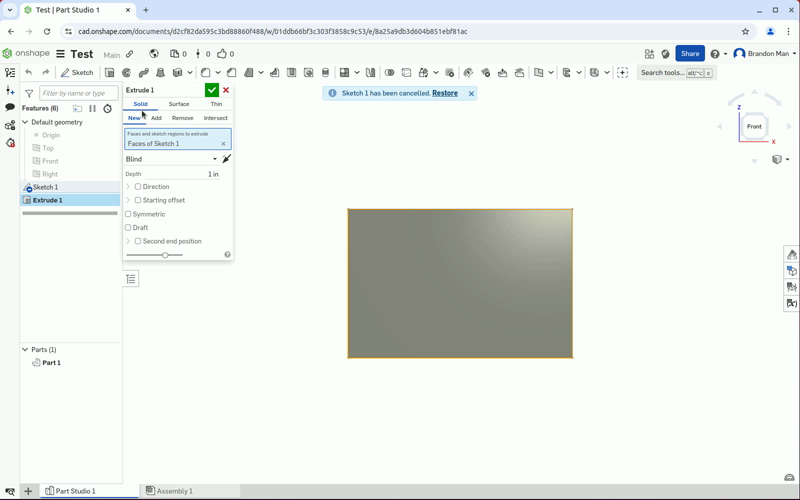
mouse_move(137, 120)
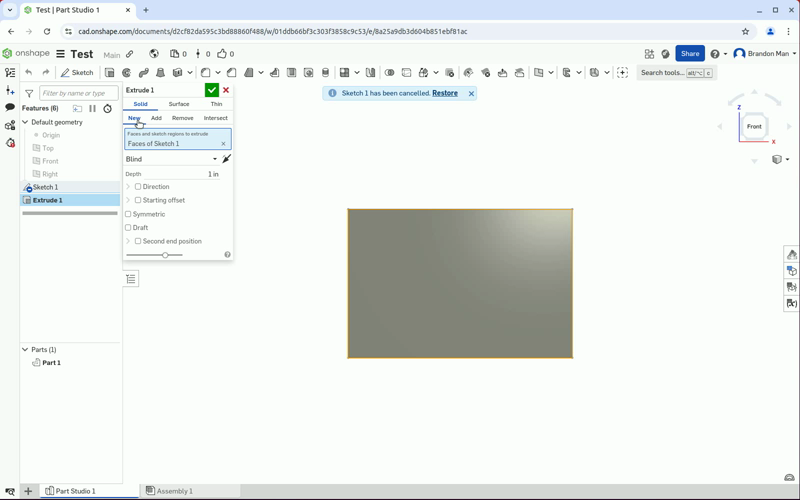
click(137, 120)
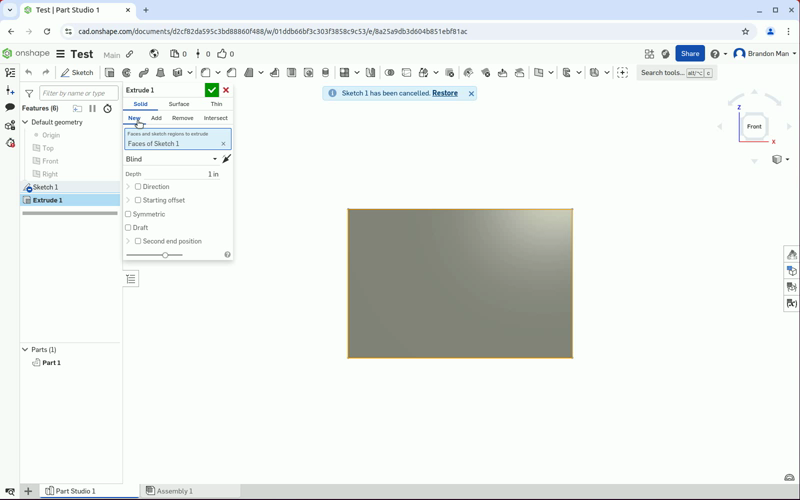
key(tab, 4)
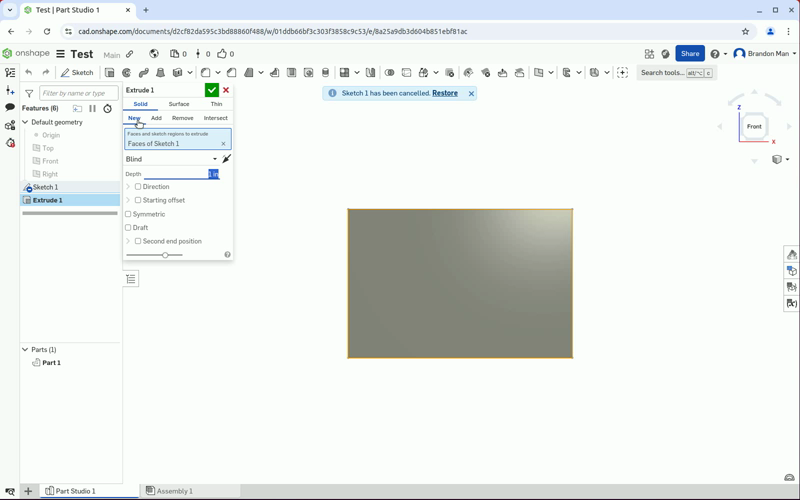
text(15.406)
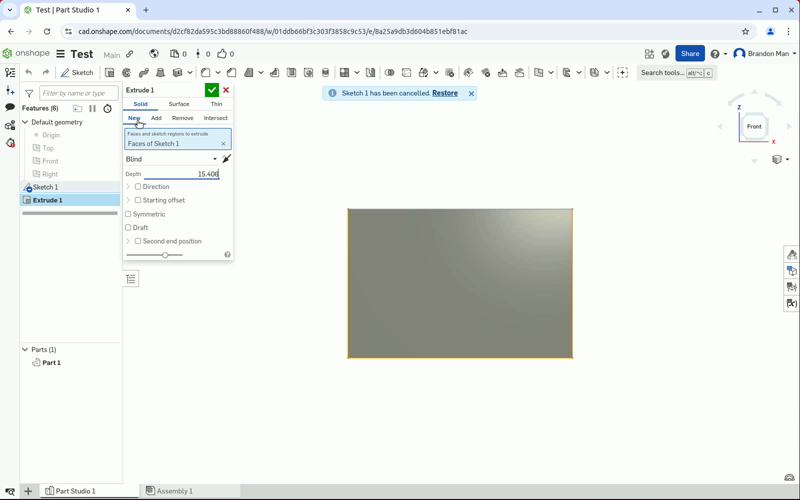
key(tab, 3)
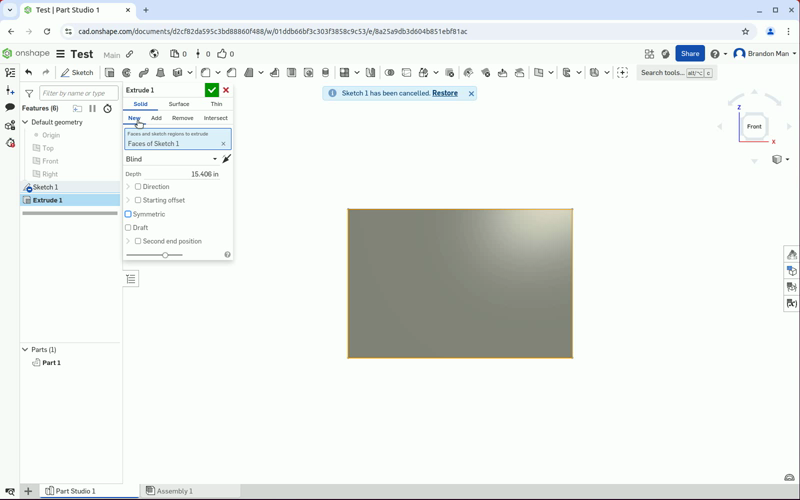
key(space)
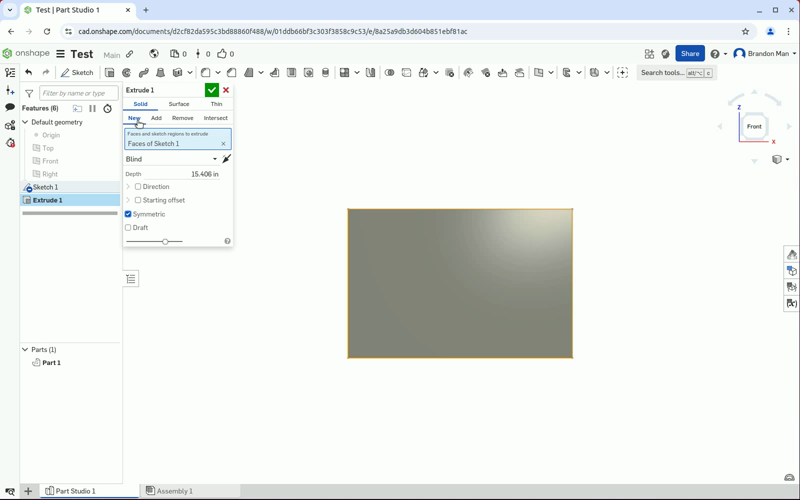
key(enter)
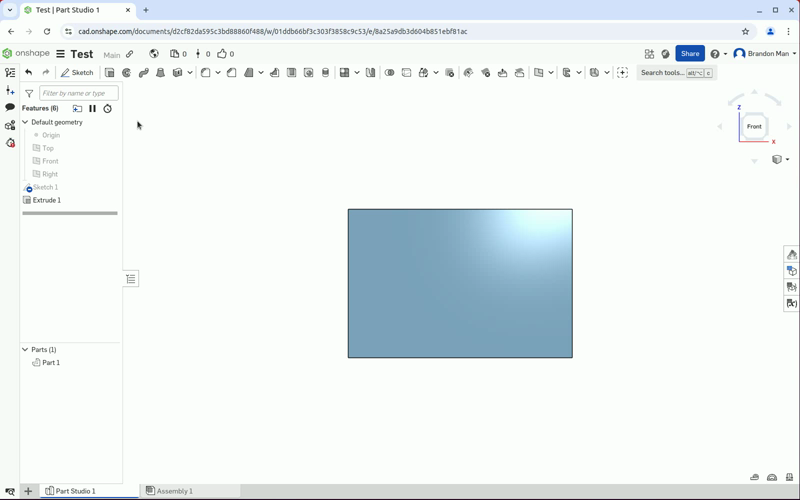
key(shift+h)
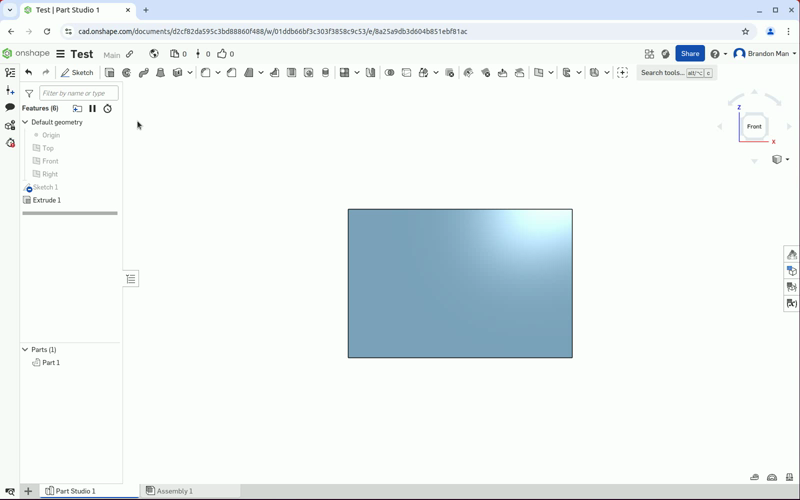
key(shift+h)
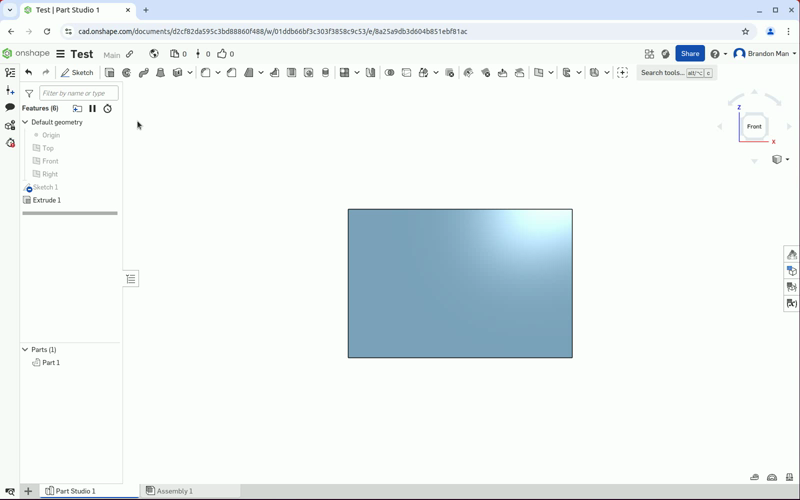
mouse_move(73, 189)
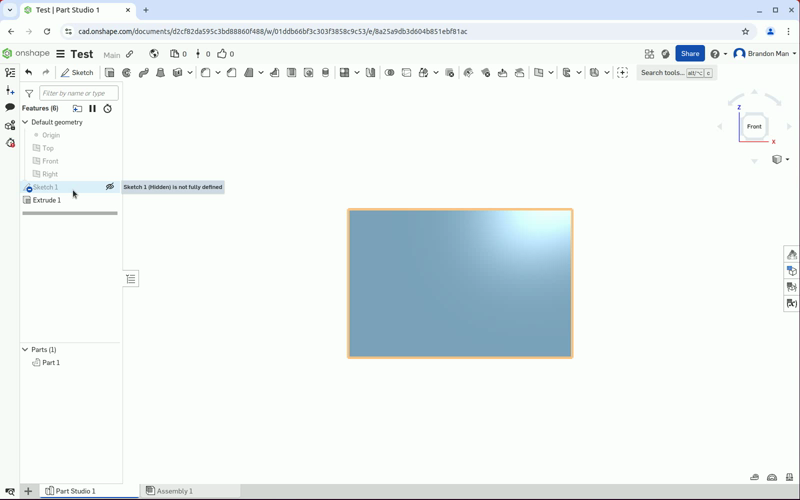
click(73, 189)
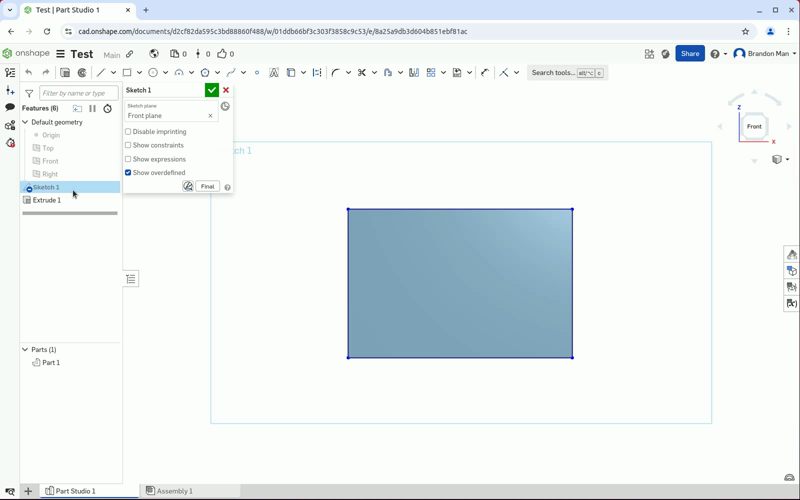
mouse_move(229, 92)
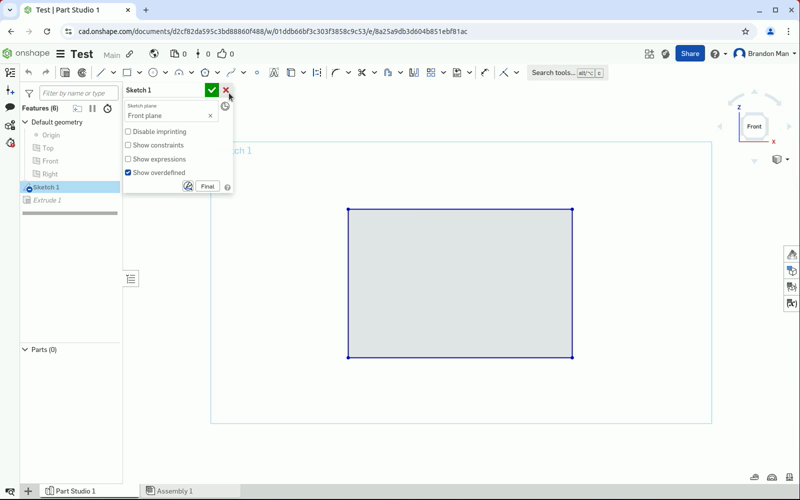
click(229, 92)
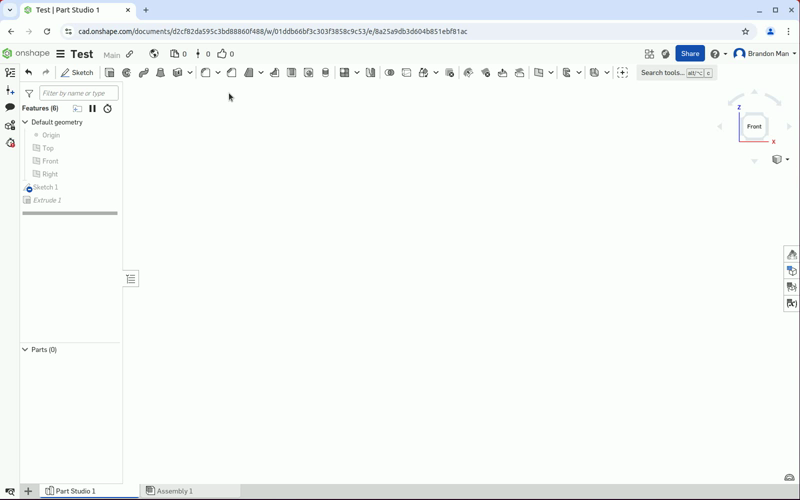
mouse_move(541, 75)
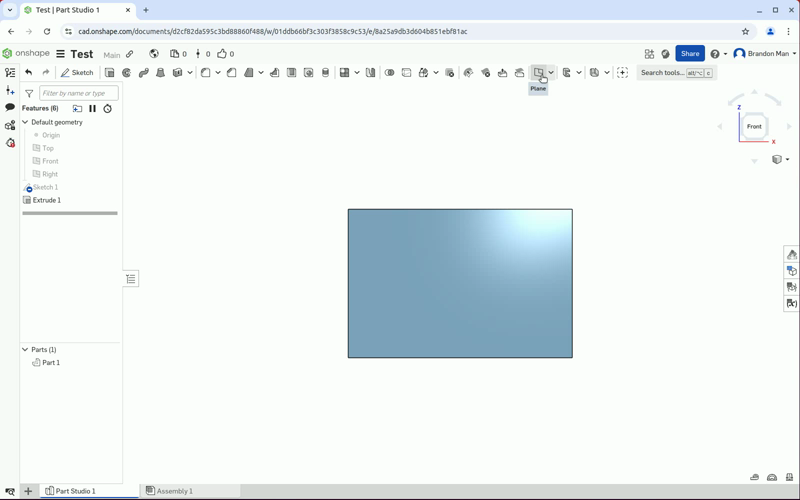
click(541, 75)
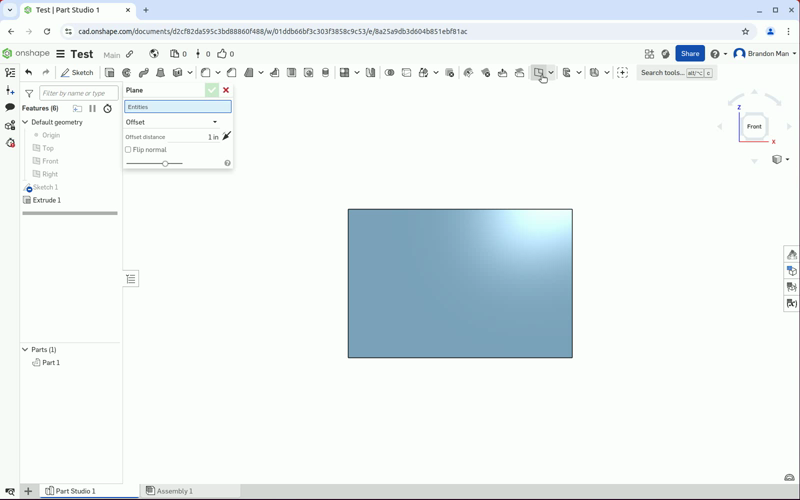
mouse_move(73, 163)
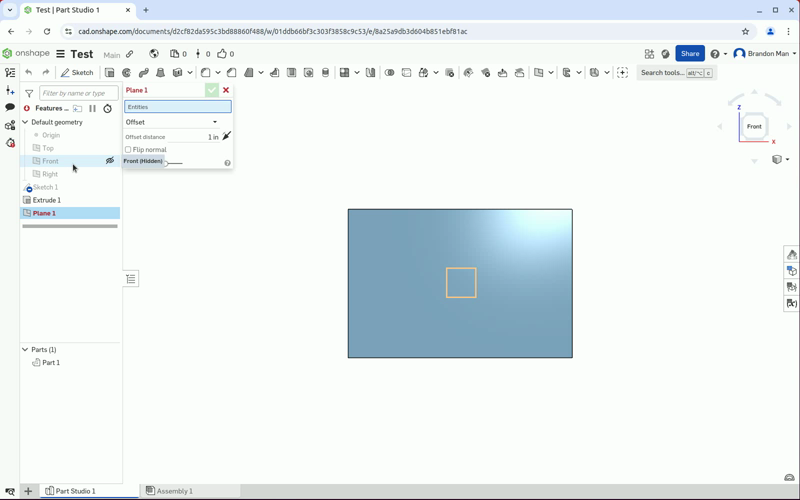
click(73, 163)
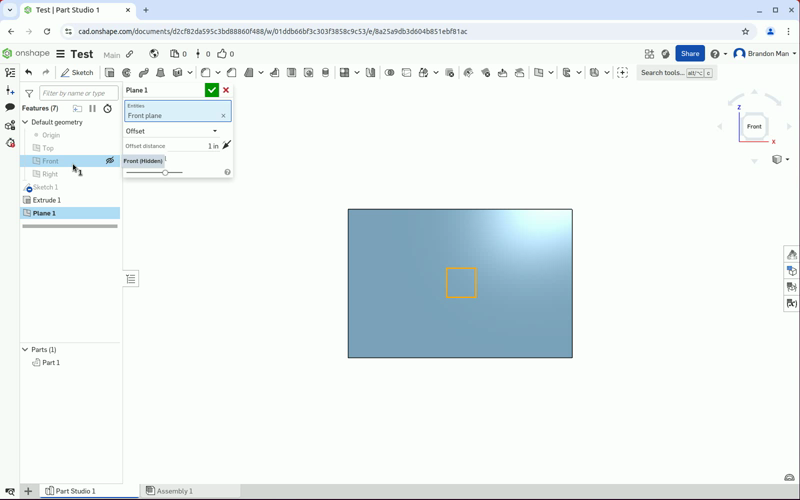
key(tab, 2)
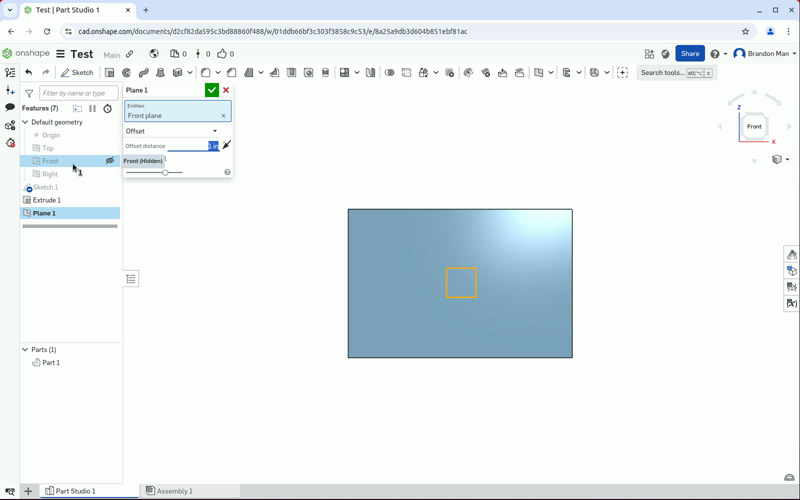
text(7.703)
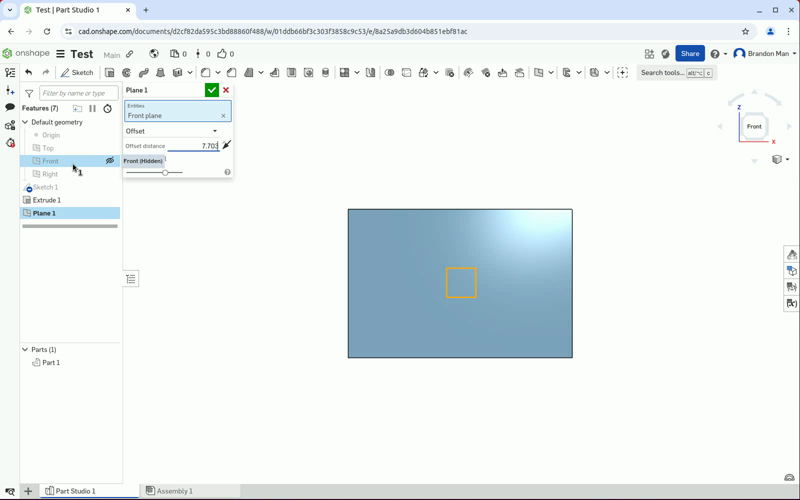
key(enter, 2)
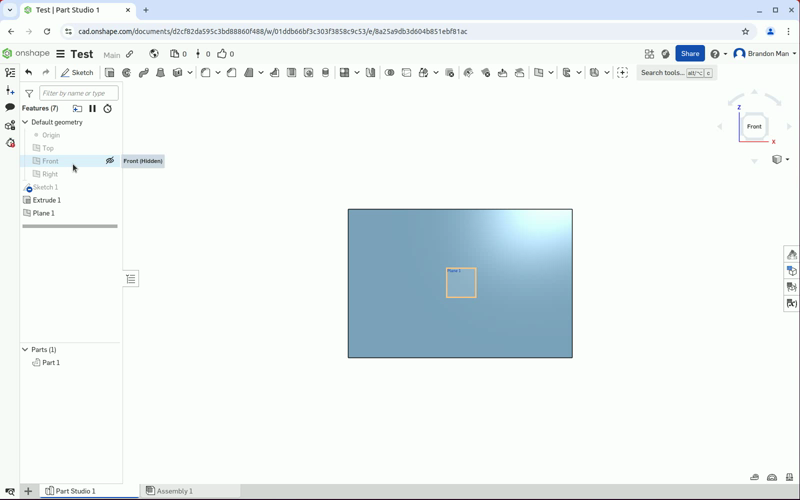
key(shift+s)
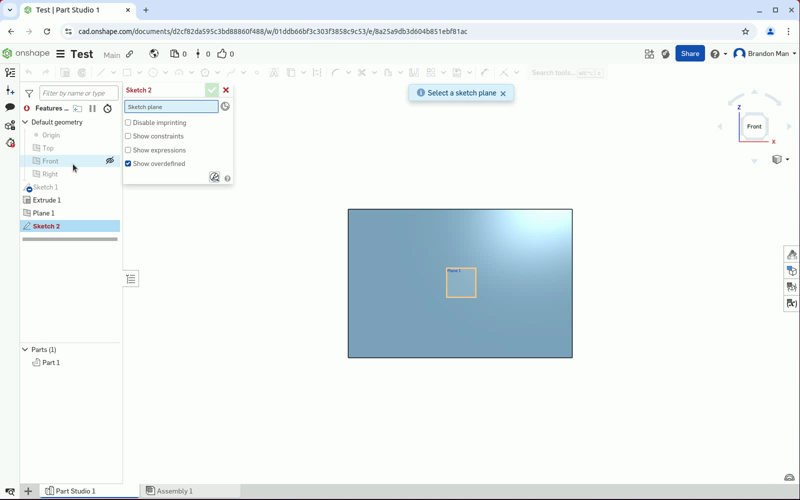
mouse_move(73, 215)
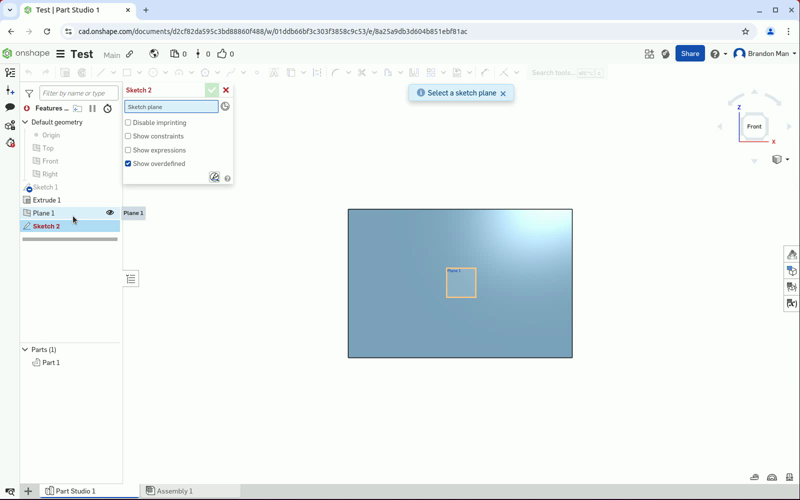
click(73, 215)
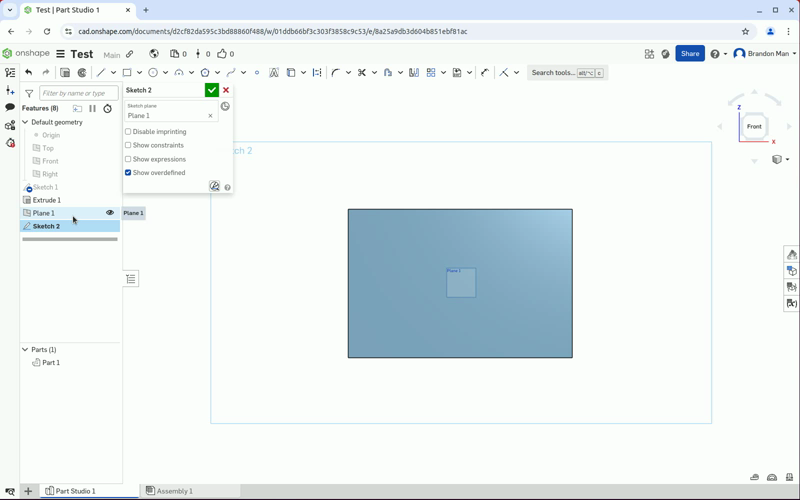
mouse_move(73, 352)
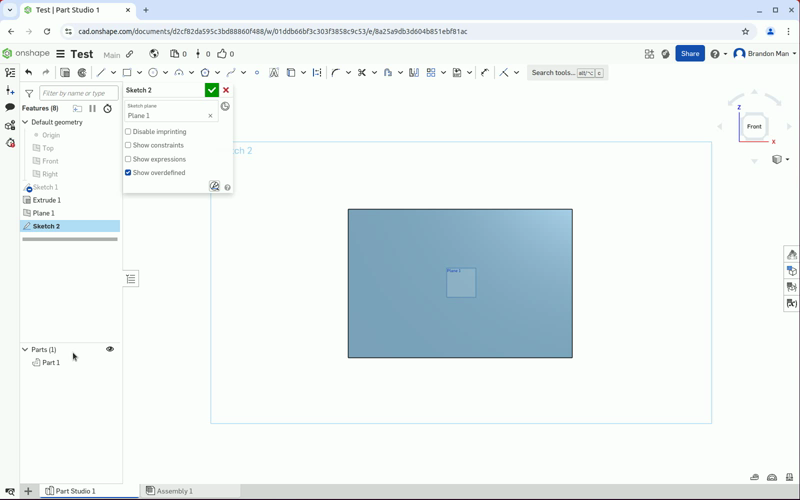
key(y)
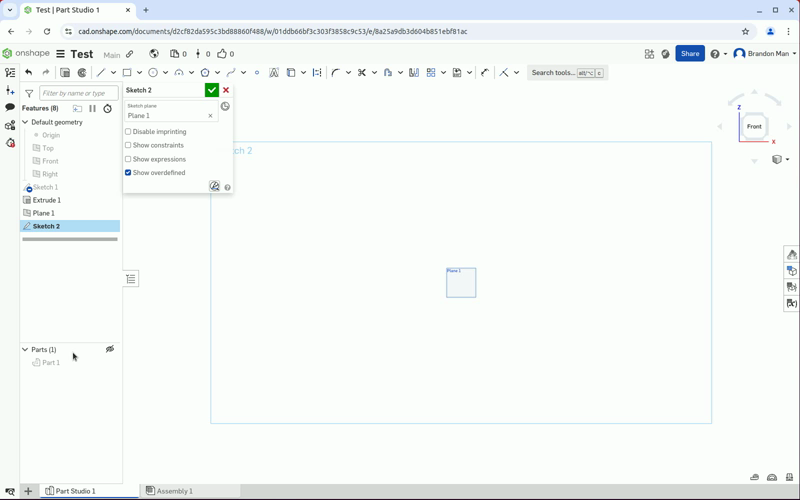
key(c)
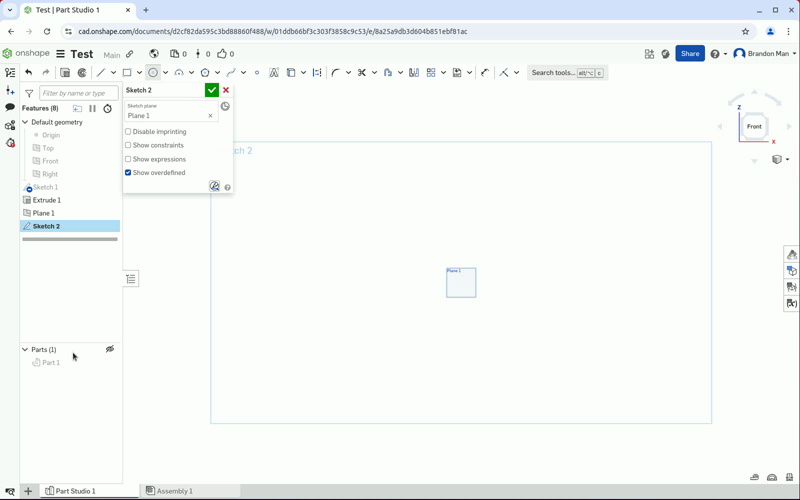
key_down(shift)
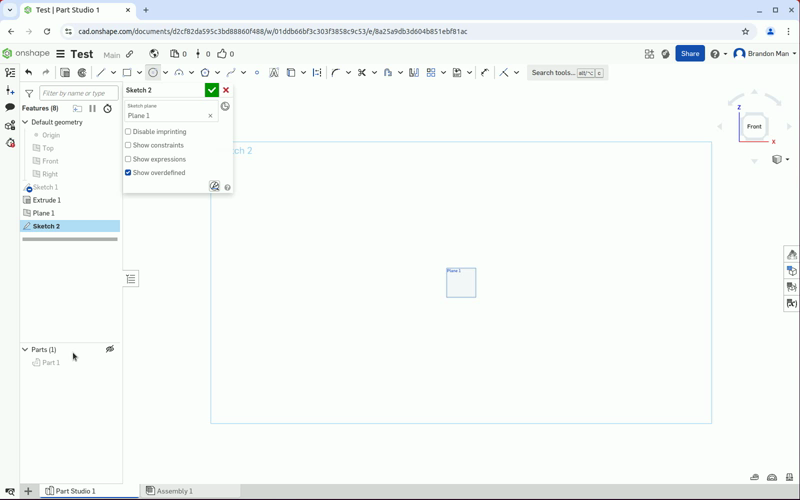
mouse_move(461, 282)
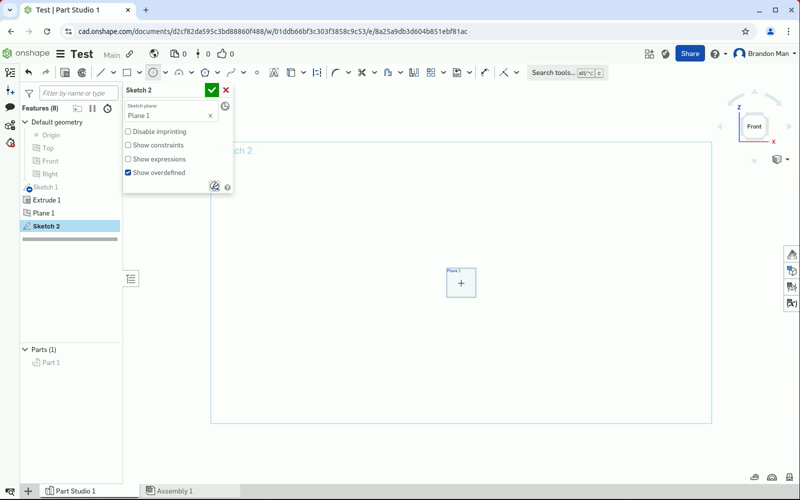
click(461, 282)
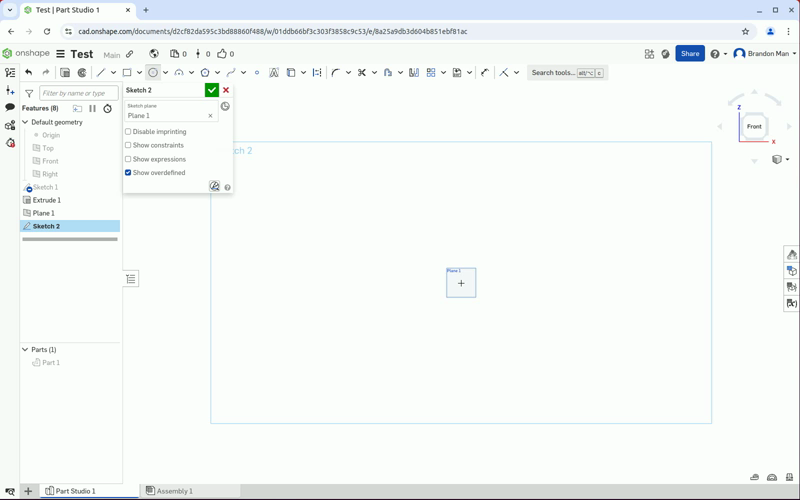
key_up(shift)
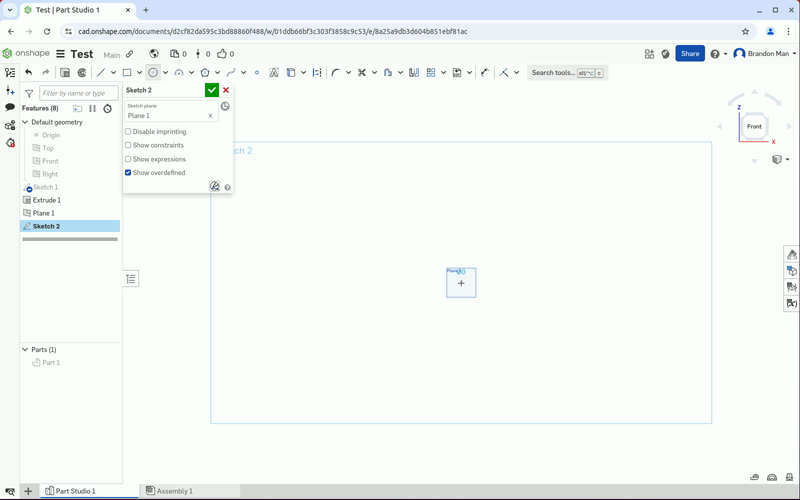
mouse_move(517, 282)
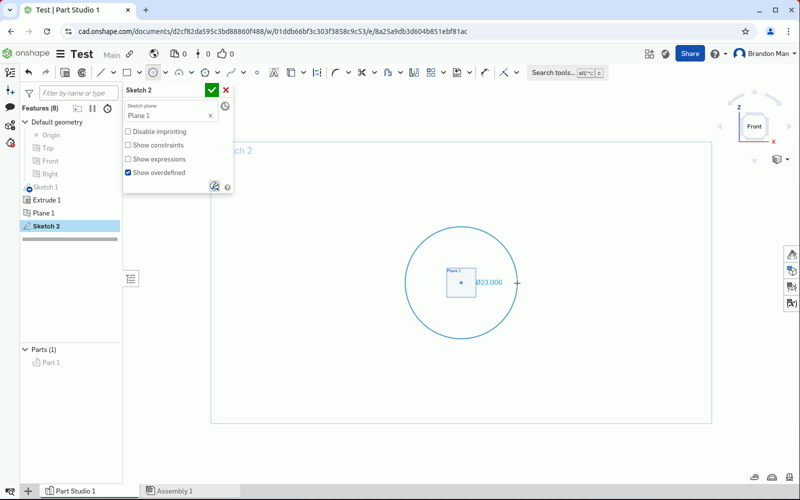
click(517, 282)
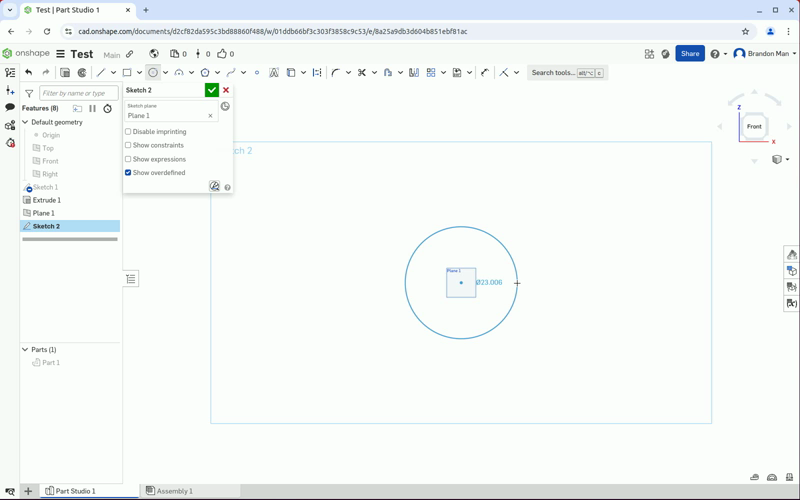
key(esc)
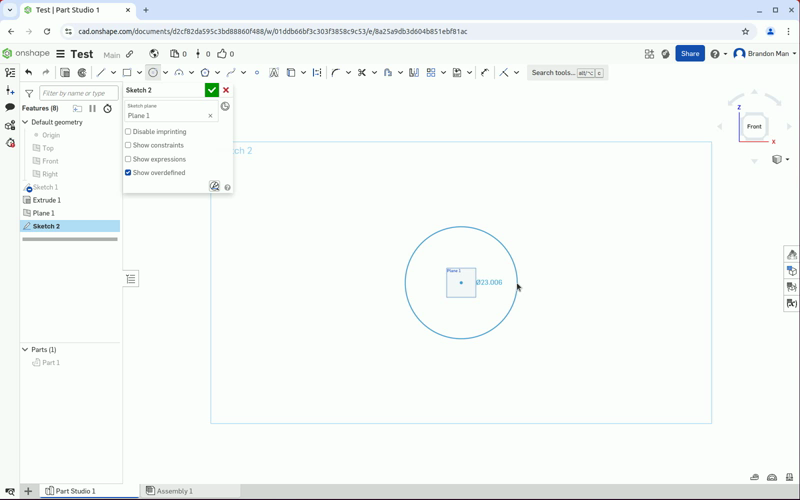
mouse_move(427, 265)
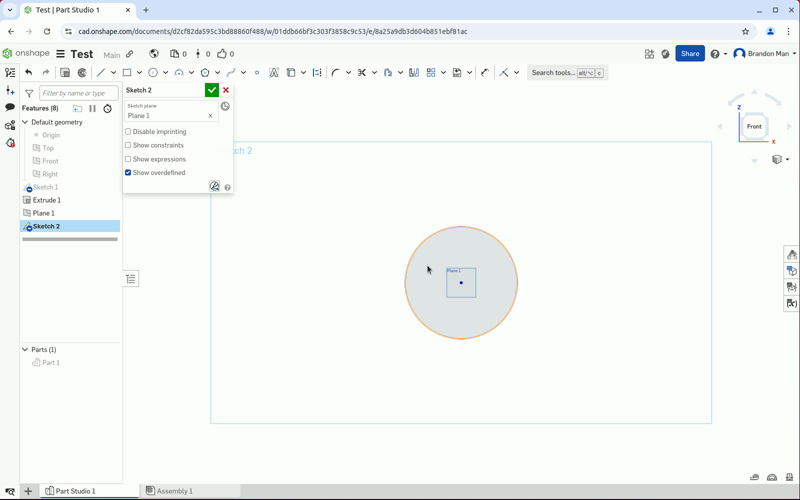
click(427, 265)
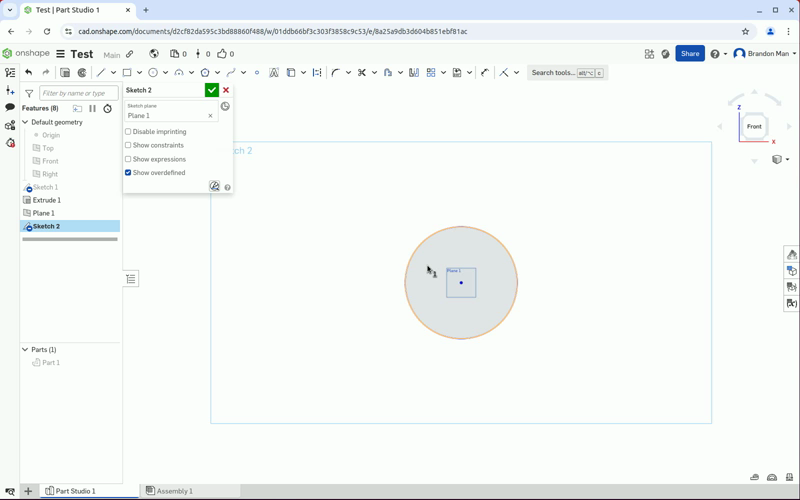
mouse_move(73, 352)
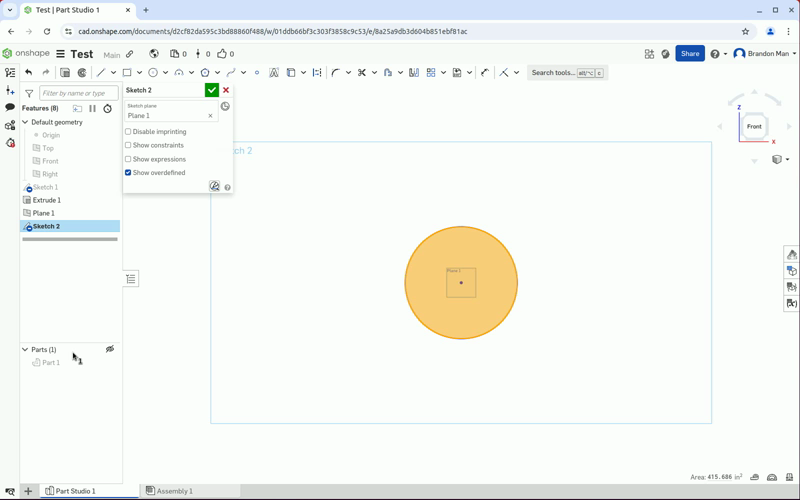
key(shift+y)
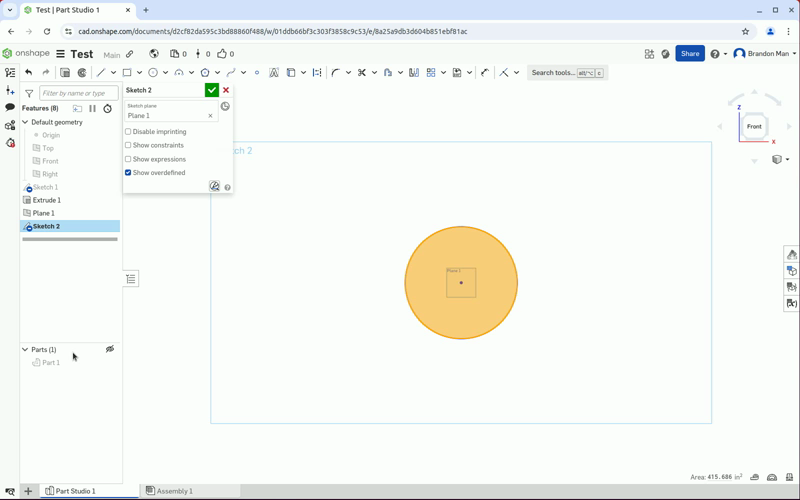
key(shift+e)
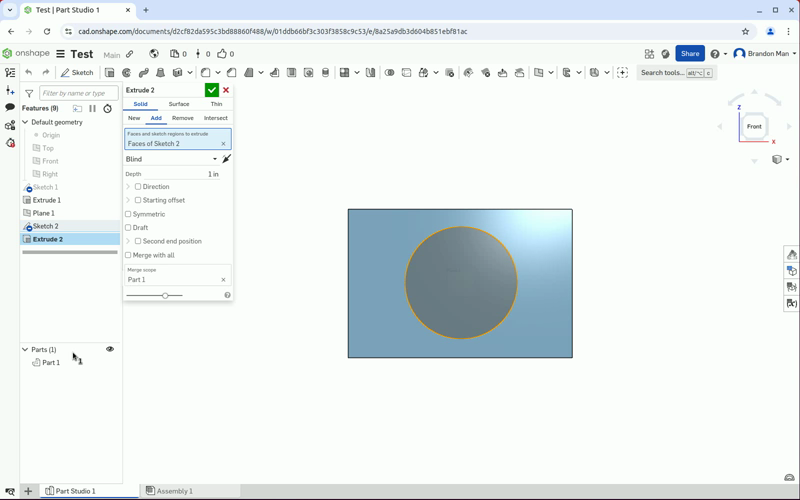
mouse_move(143, 106)
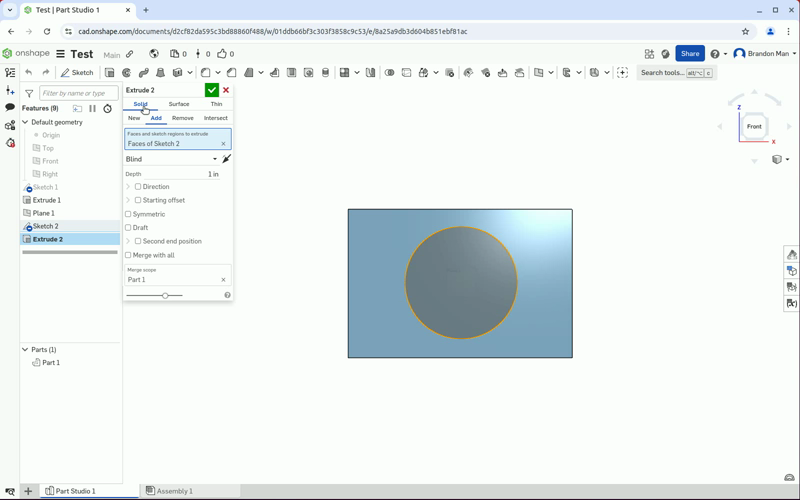
click(143, 106)
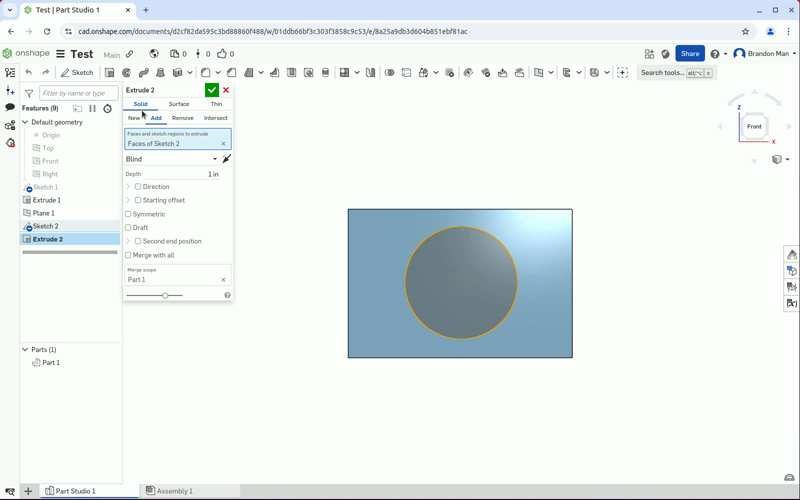
mouse_move(137, 120)
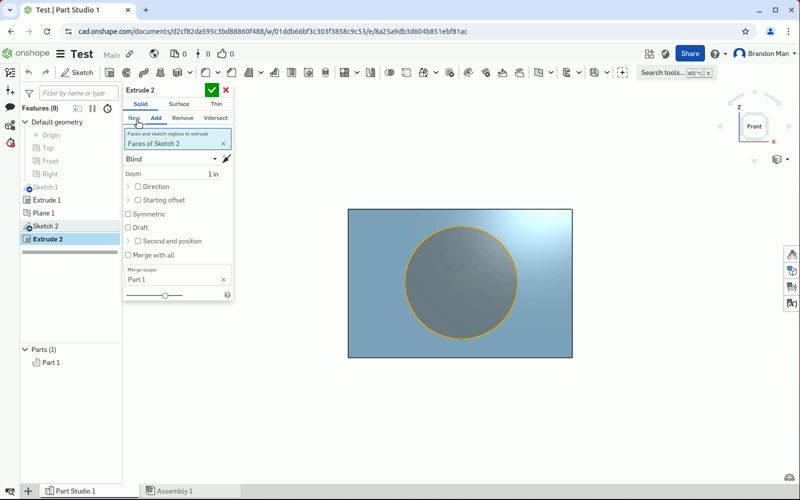
click(137, 120)
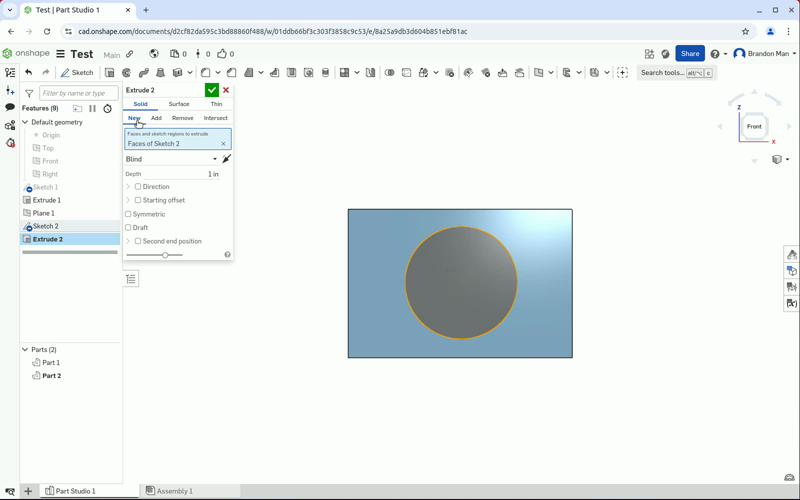
key(tab, 4)
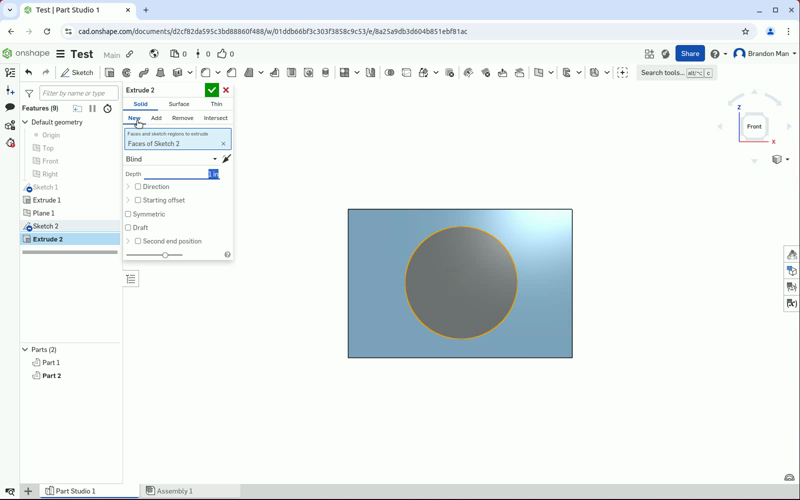
text(7.703)
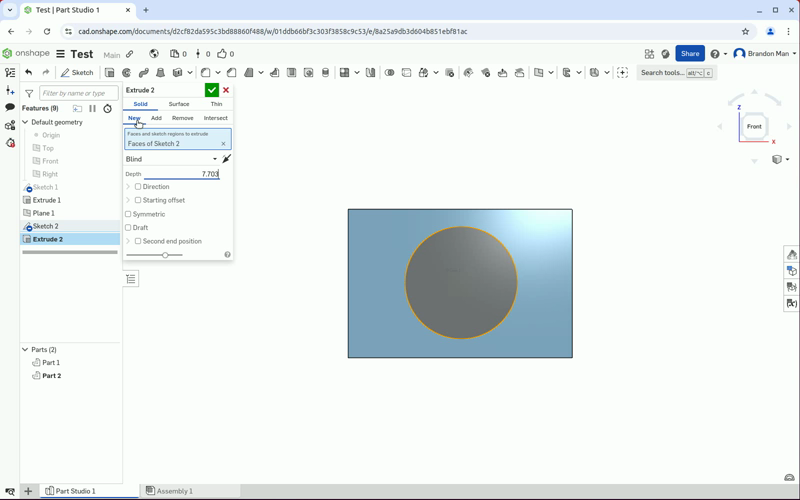
key(enter)
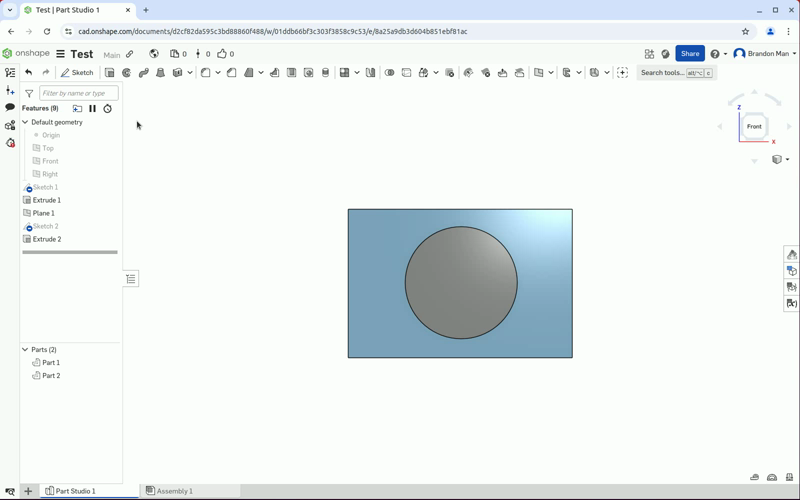
key(shift+h)
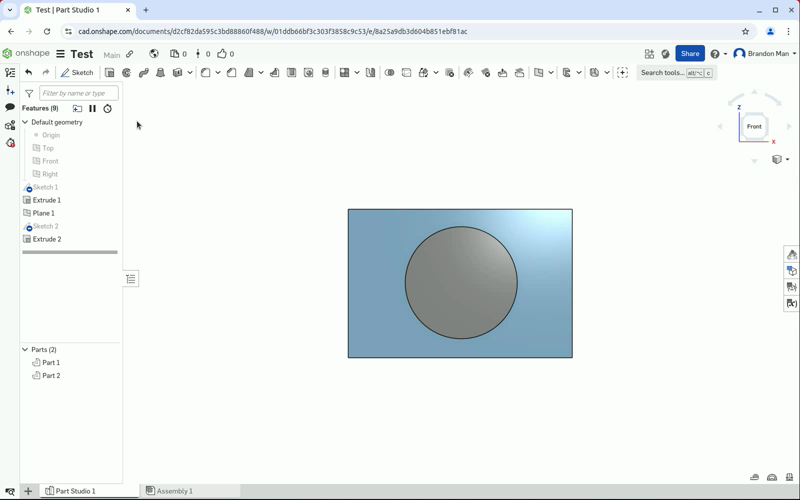
key(shift+h)
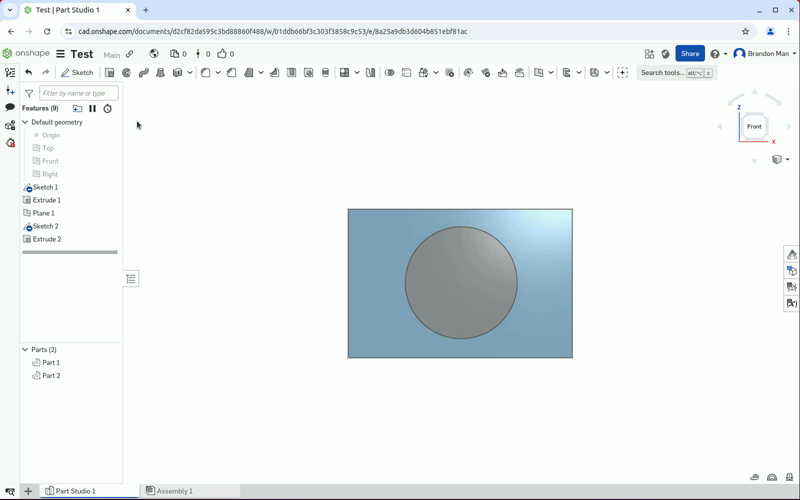
key(shift+7)
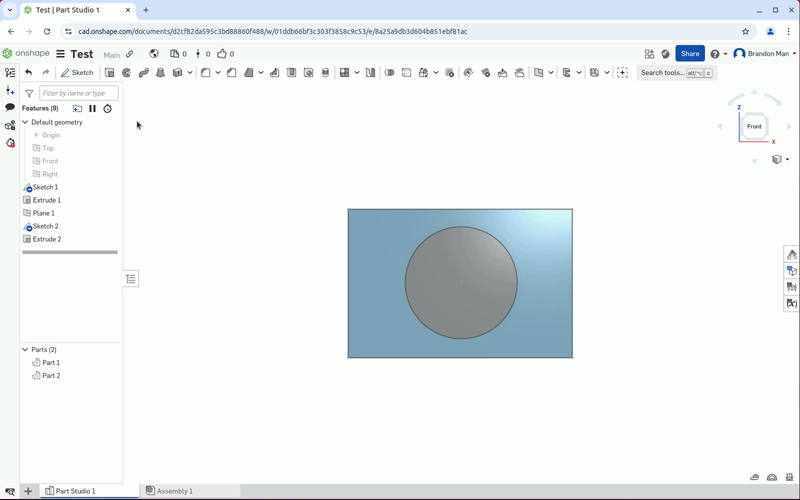
key(left, 2)
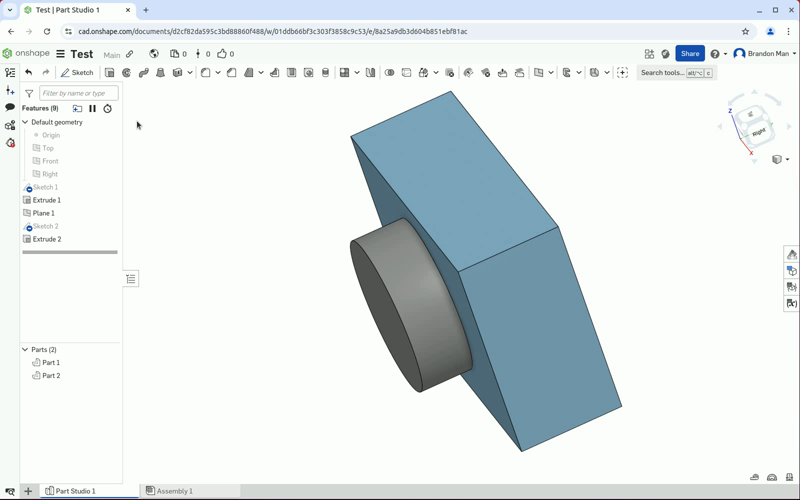
key(down, 2)
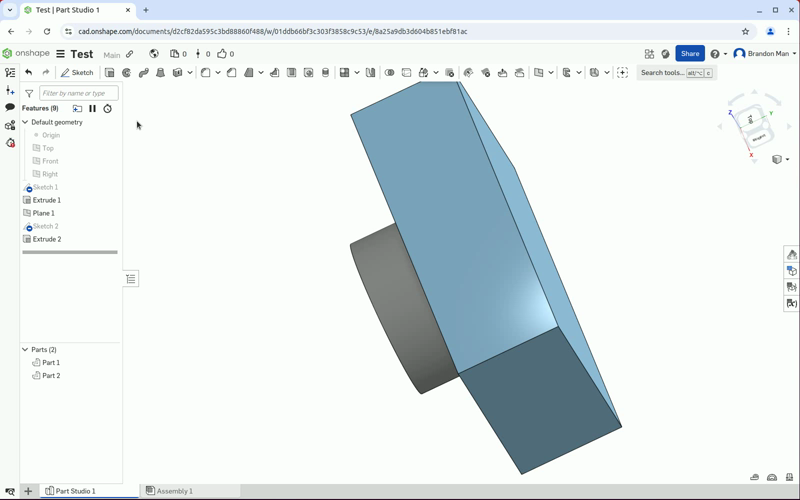
key(up, 2)
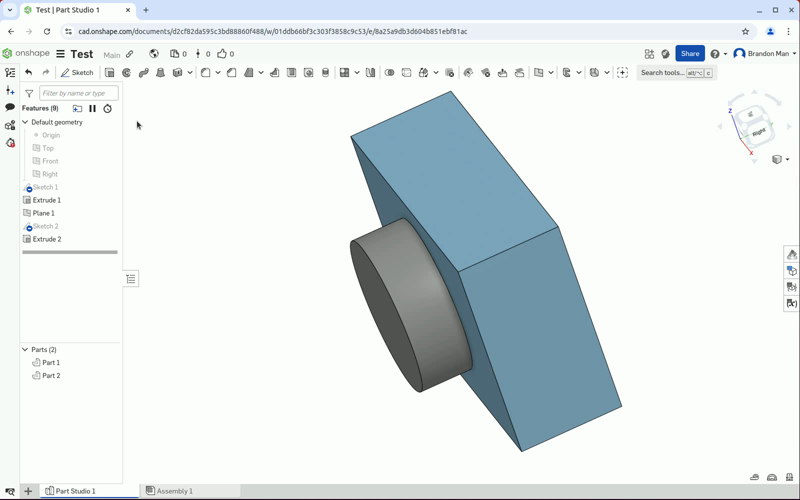
key(right, 2)
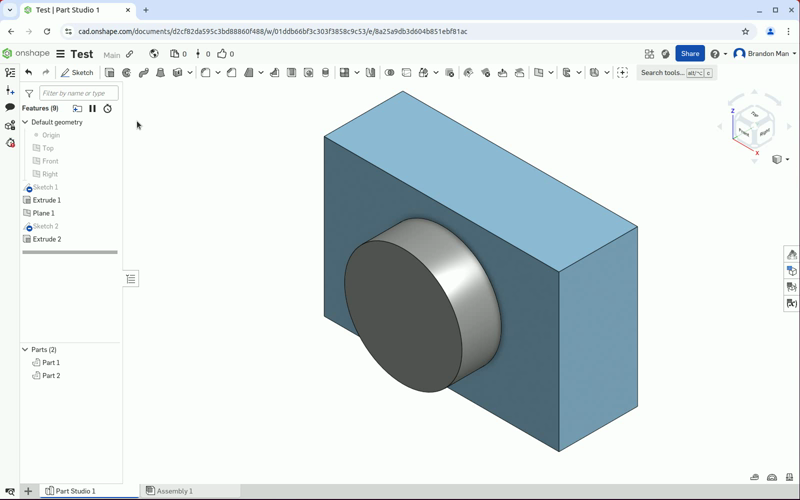
mouse_move(73, 189)
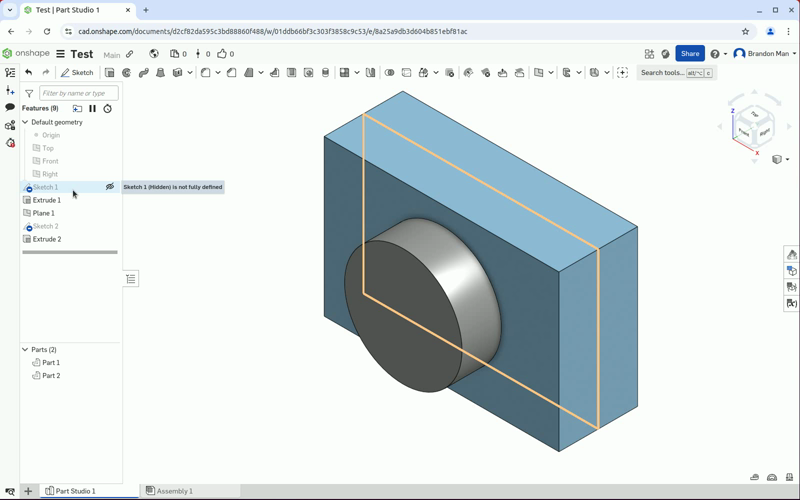
click(73, 189)